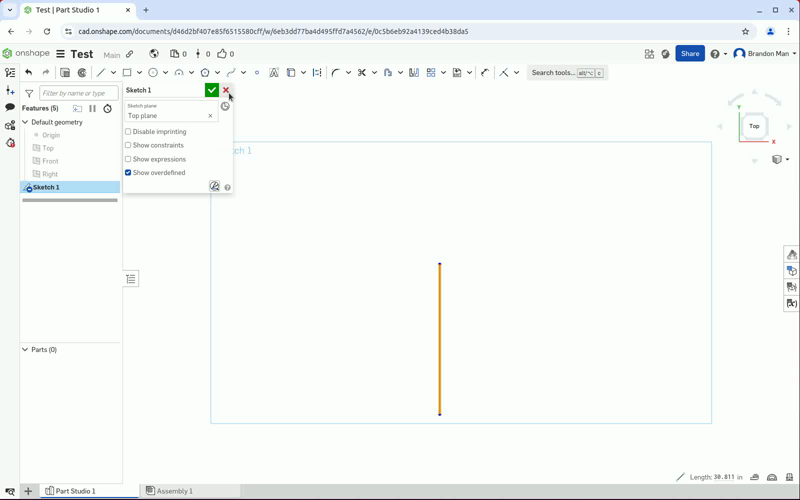
key(shift+h)
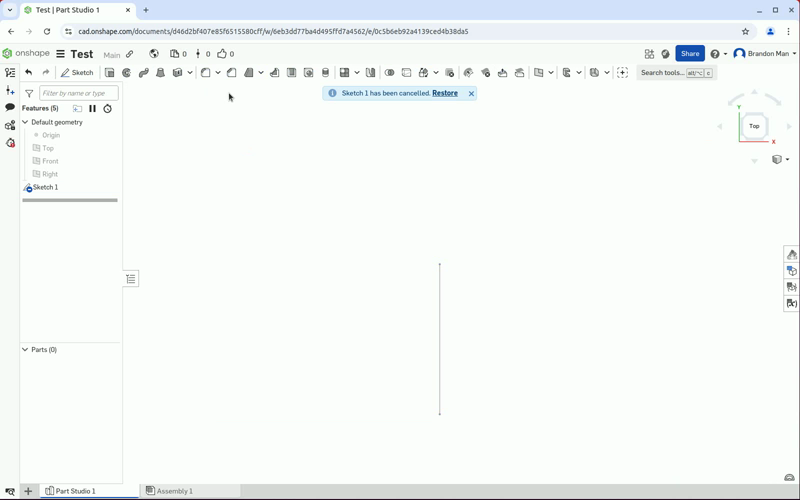
key(shift+s)
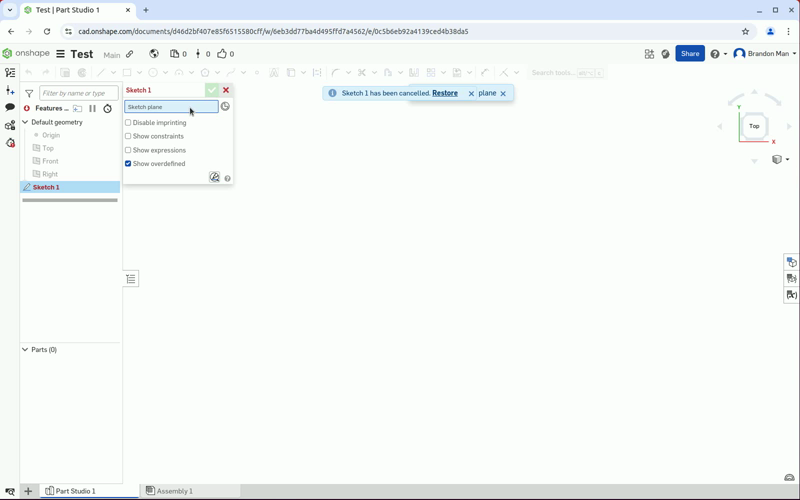
mouse_move(73, 150)
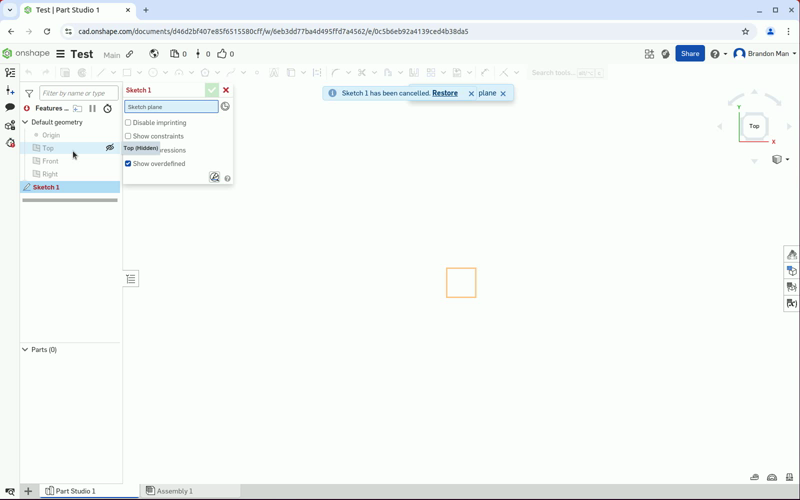
click(73, 150)
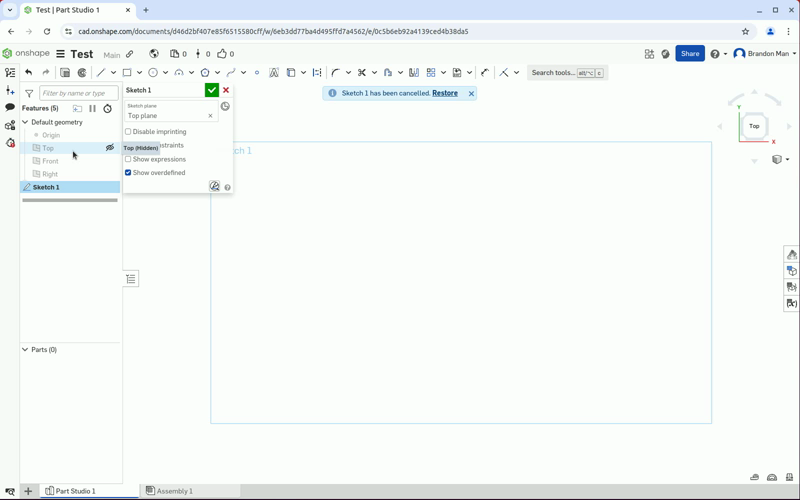
mouse_move(73, 352)
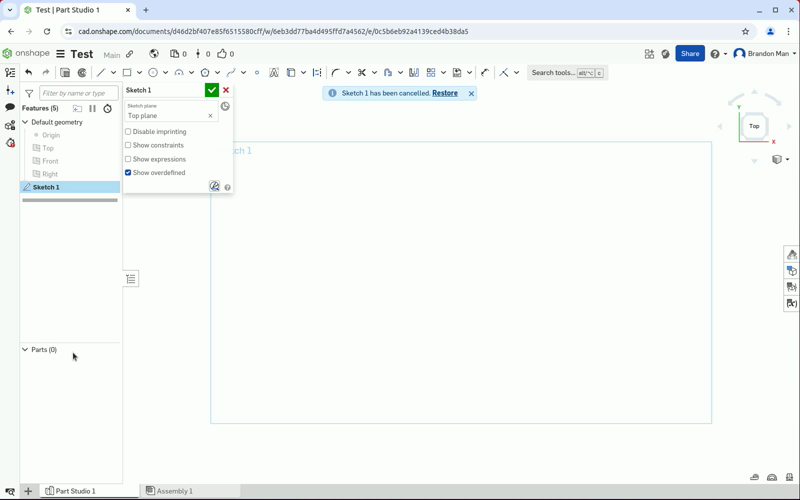
key(y)
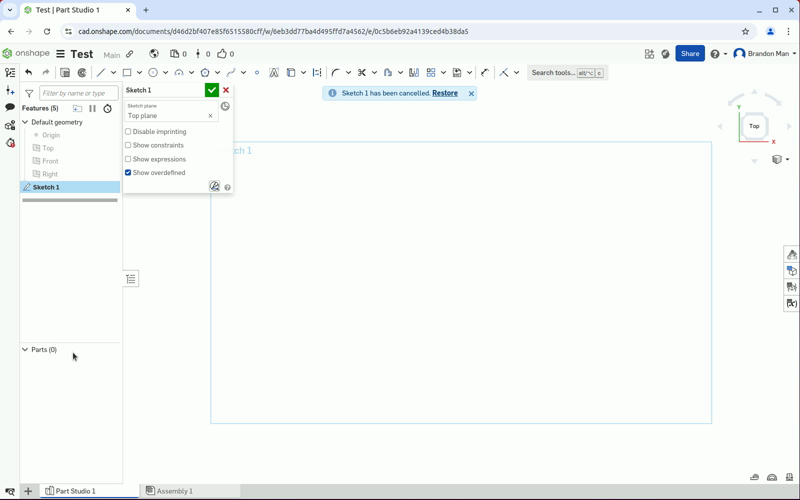
key(l)
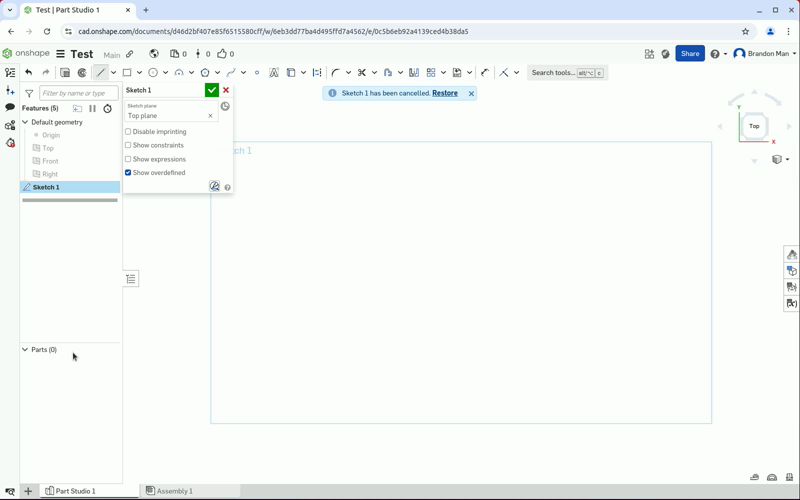
key_down(shift)
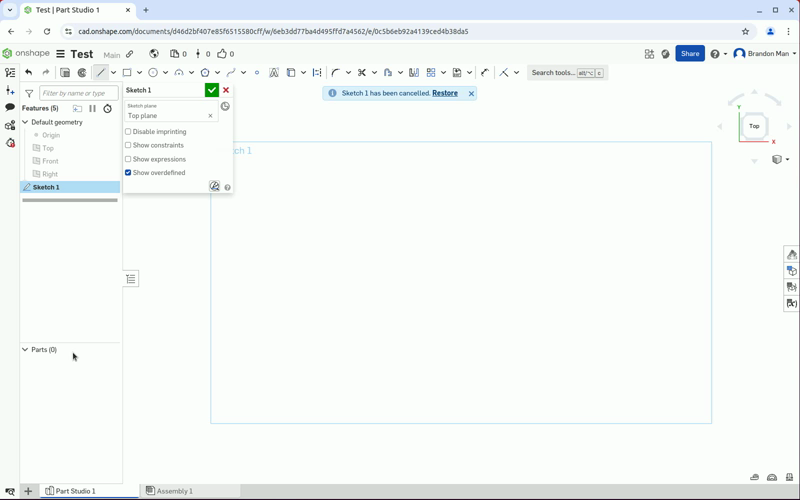
mouse_move(348, 329)
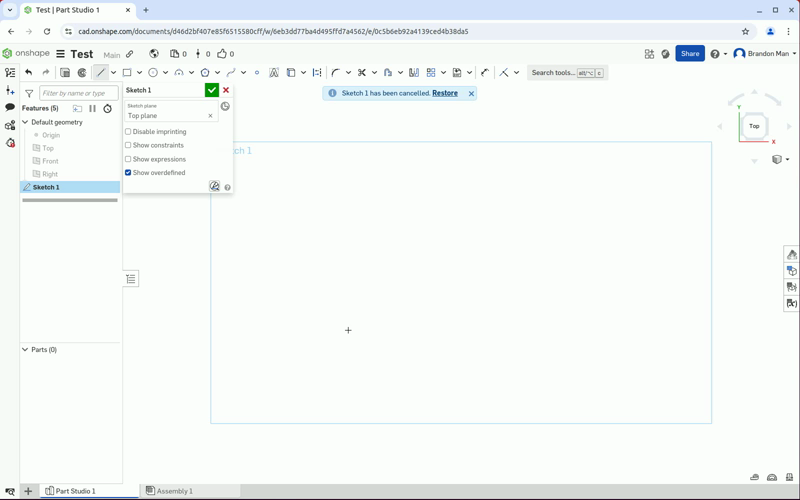
click(348, 329)
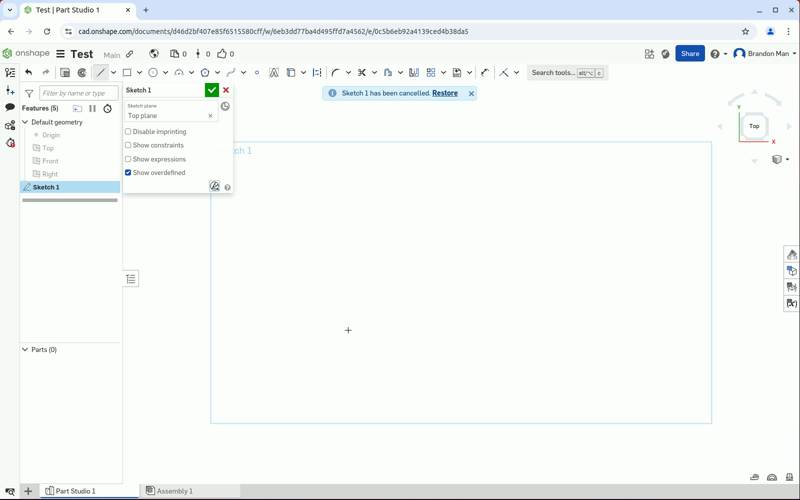
key_up(shift)
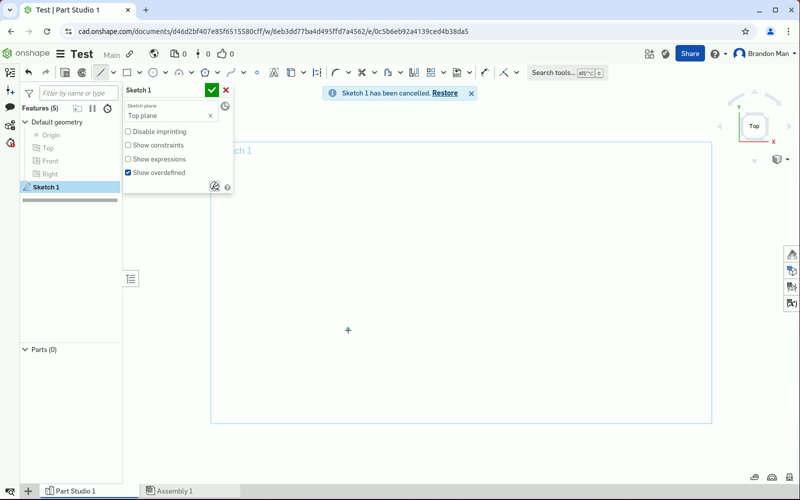
key_down(shift)
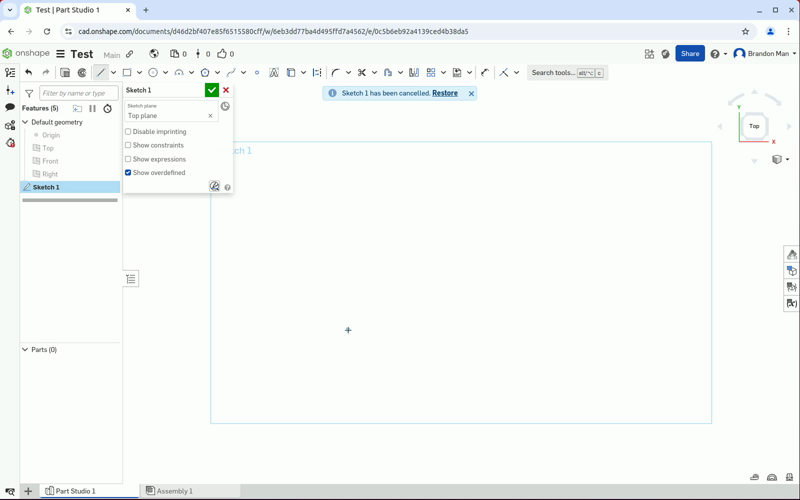
mouse_move(414, 395)
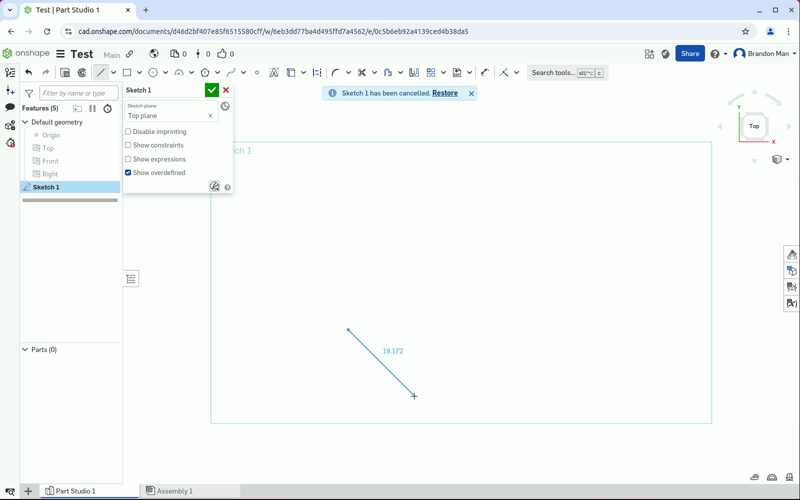
click(414, 395)
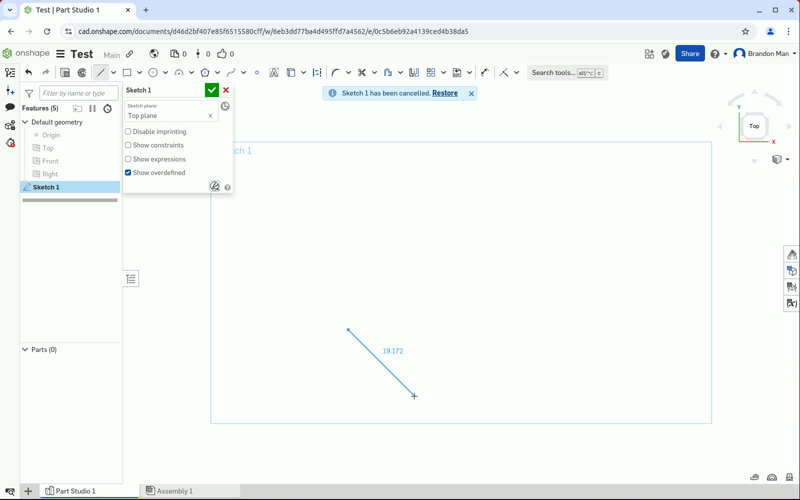
key_up(shift)
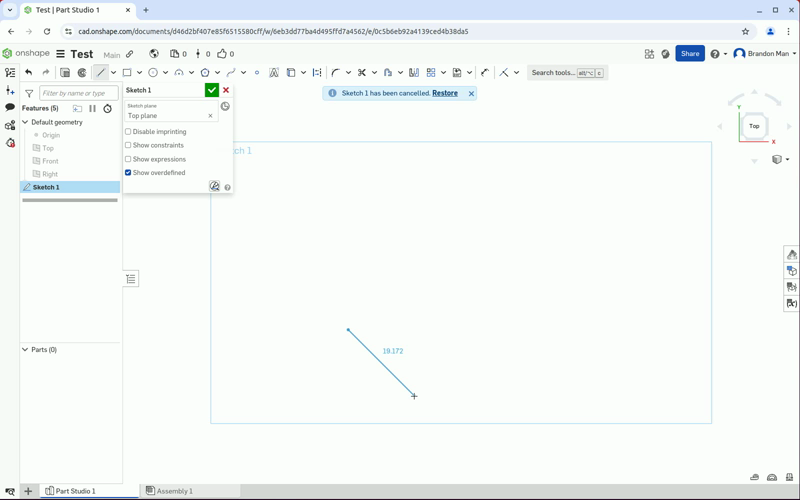
key_down(shift)
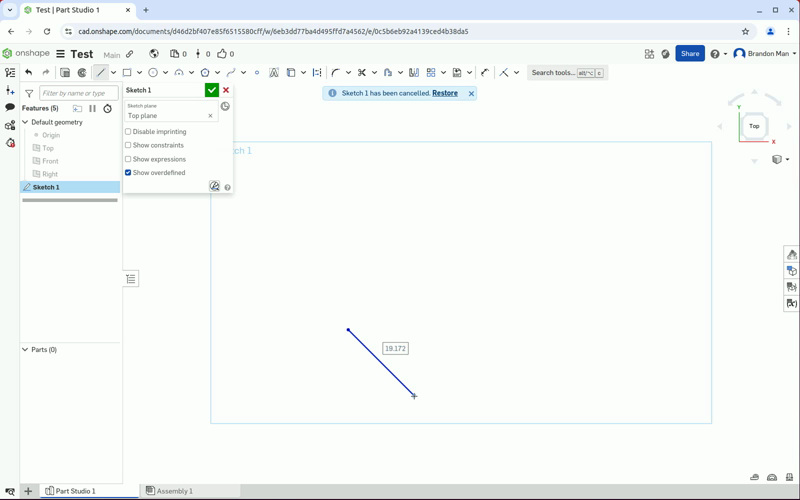
mouse_move(506, 395)
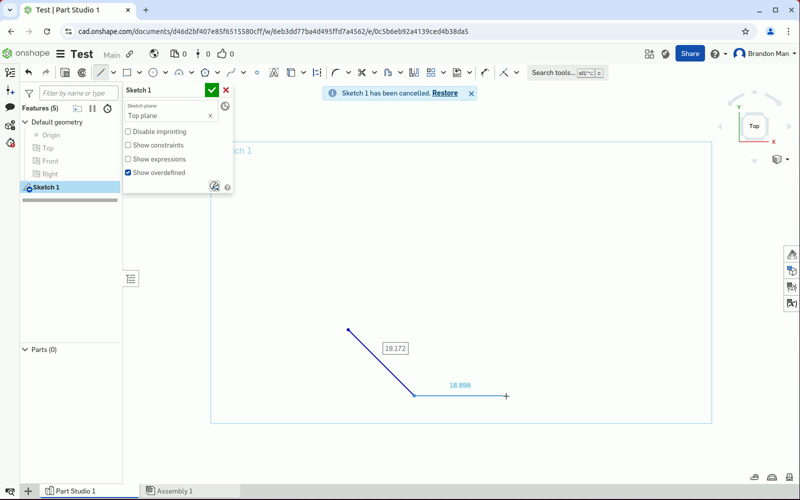
click(506, 395)
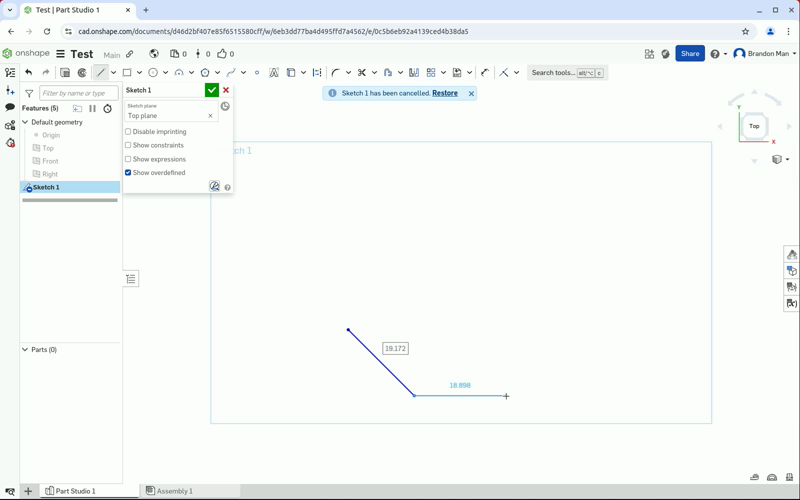
key_up(shift)
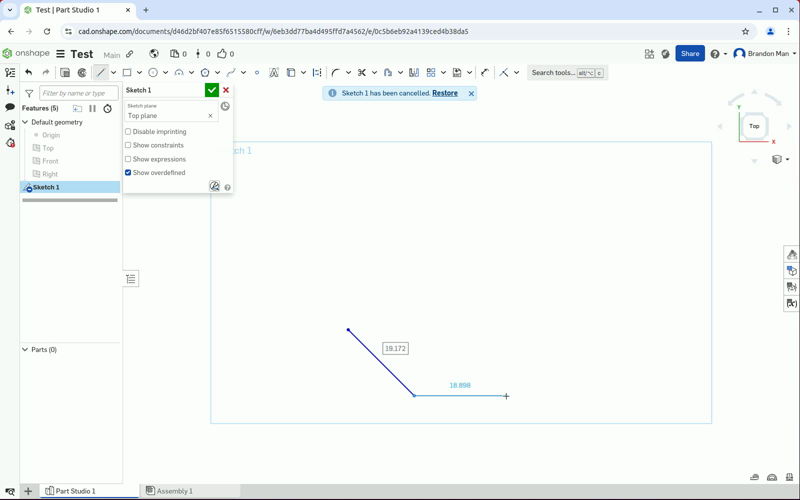
key_down(shift)
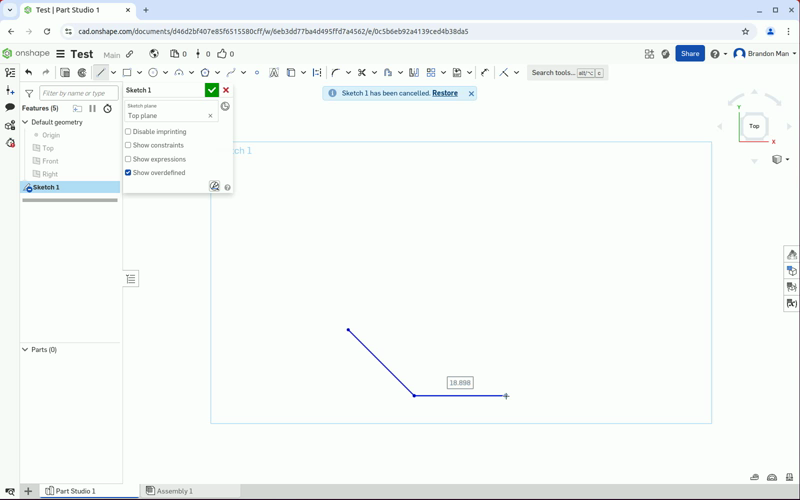
mouse_move(572, 329)
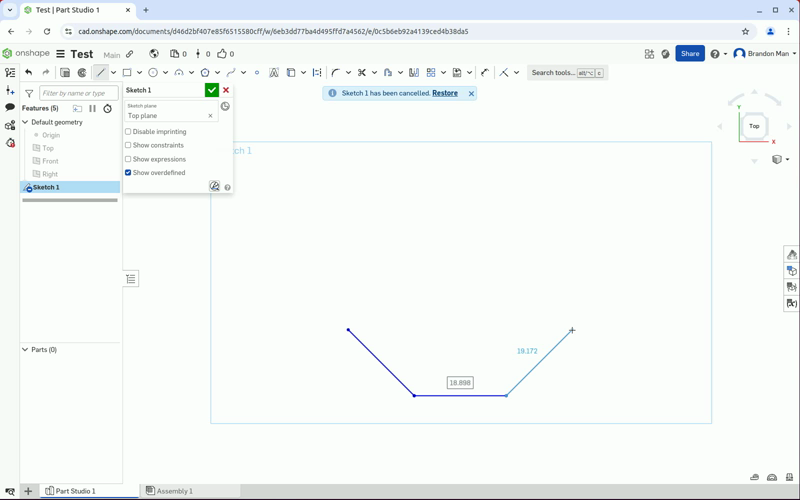
click(572, 329)
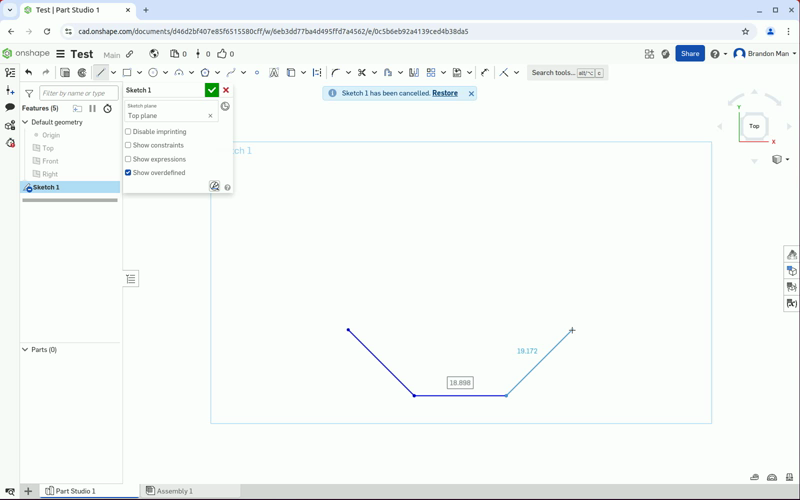
key_up(shift)
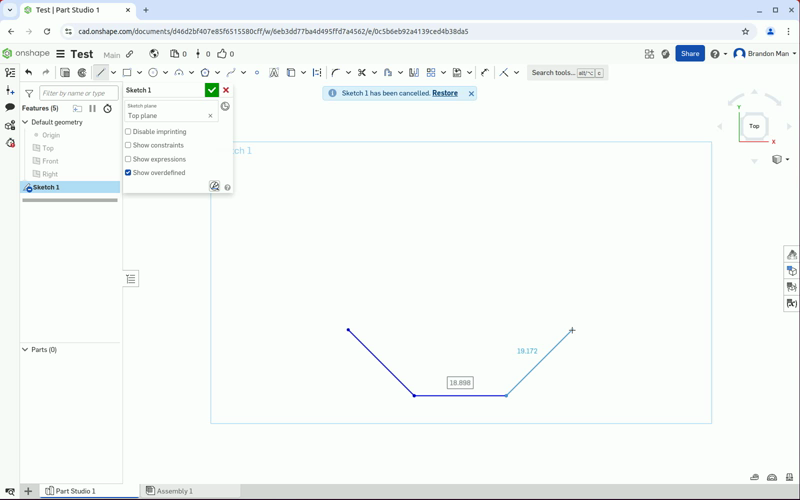
key_down(shift)
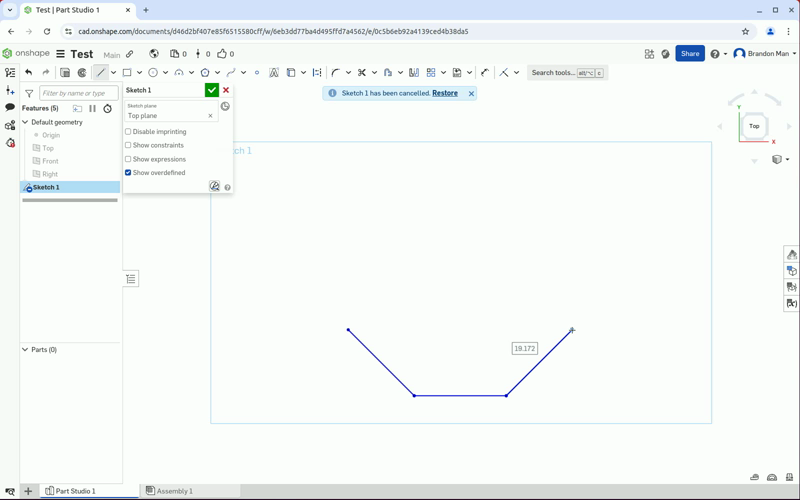
mouse_move(572, 237)
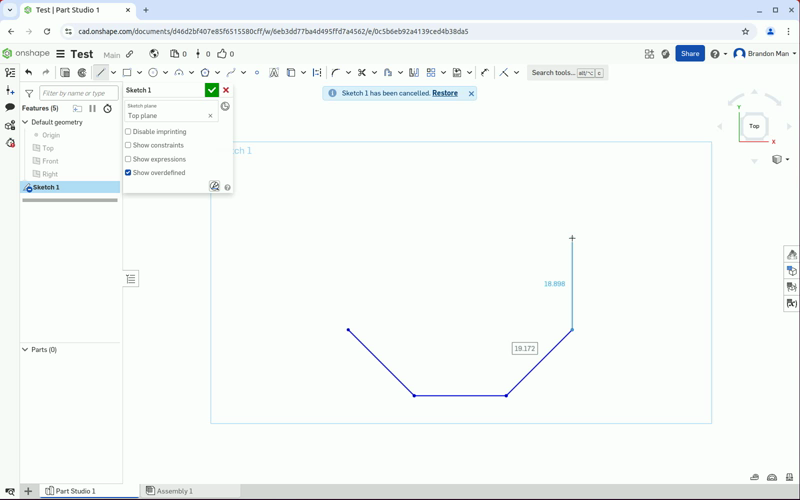
click(572, 237)
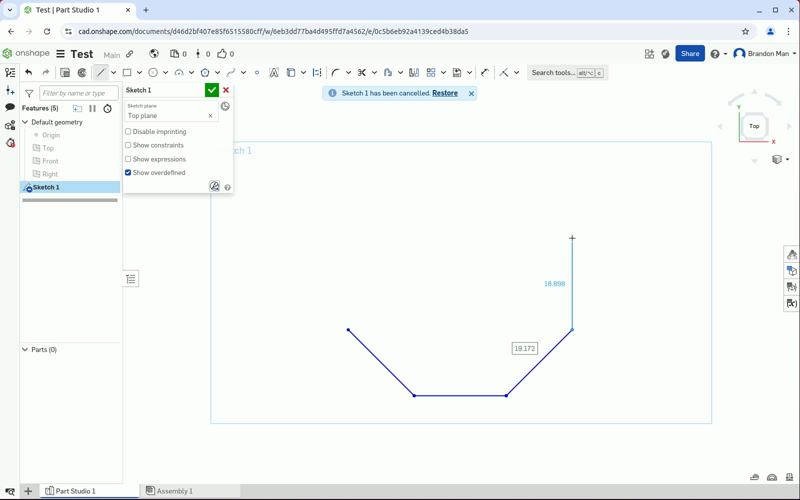
key_up(shift)
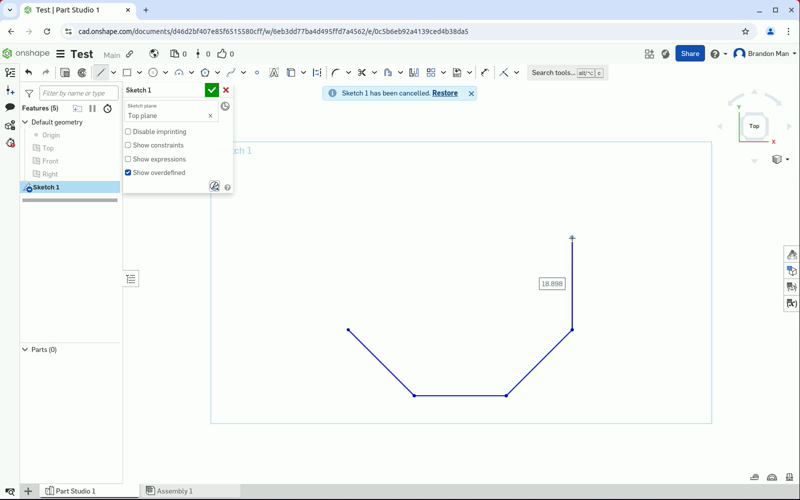
key_down(shift)
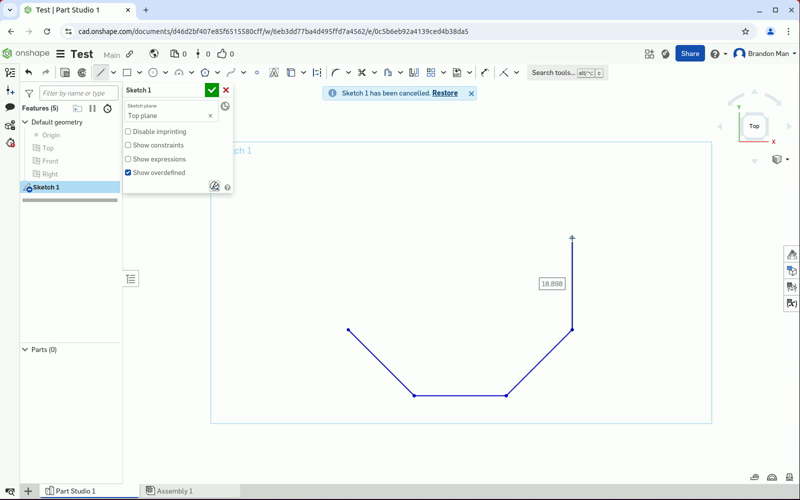
mouse_move(506, 171)
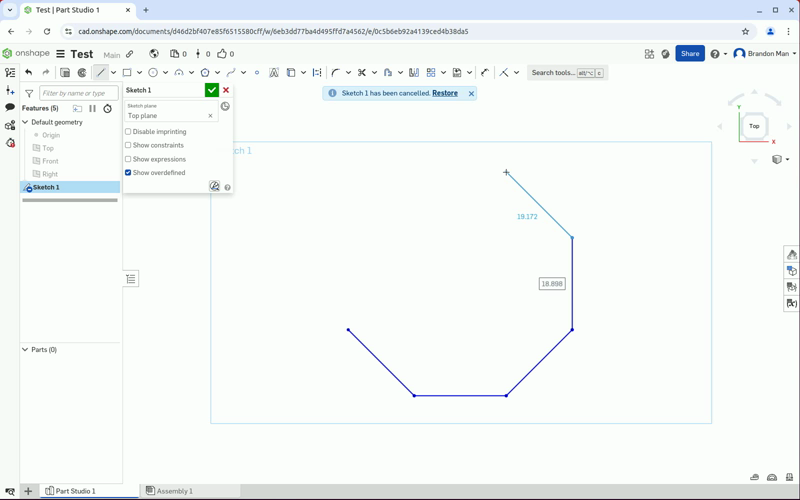
click(506, 171)
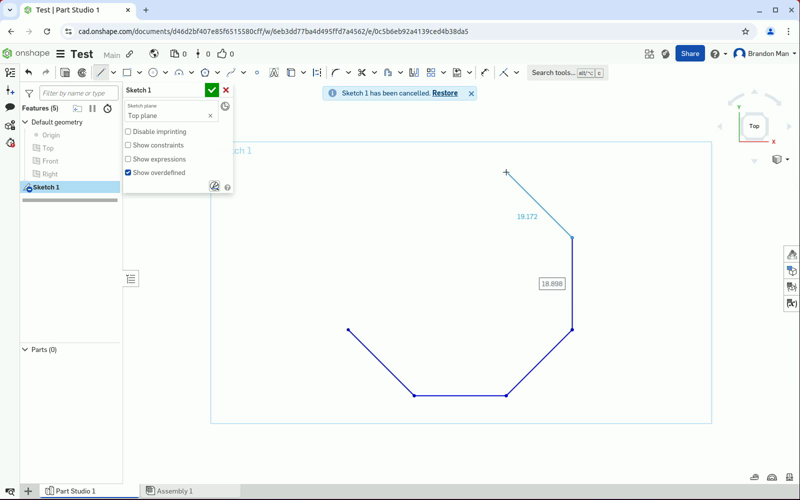
key_up(shift)
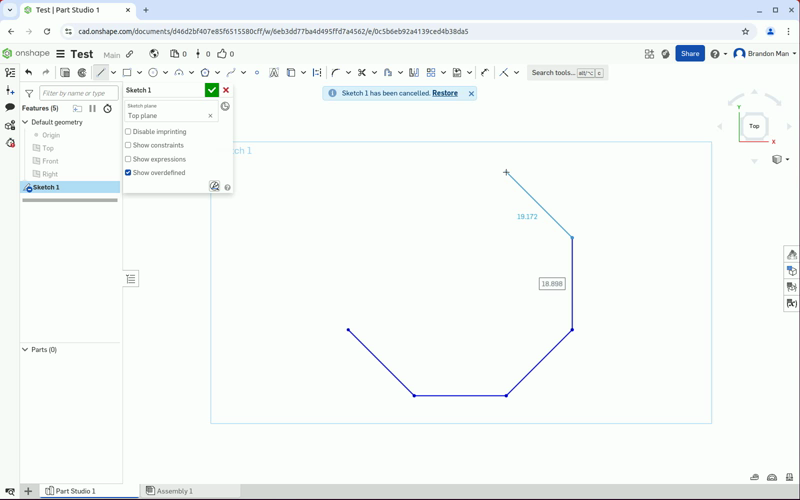
key_down(shift)
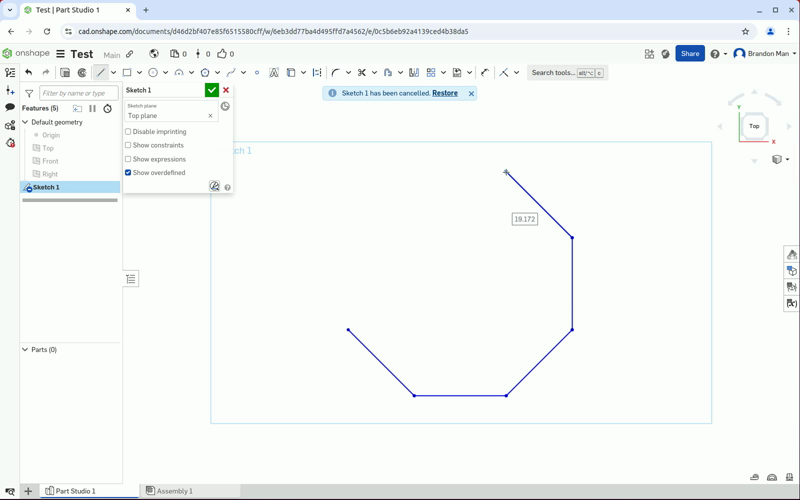
mouse_move(414, 171)
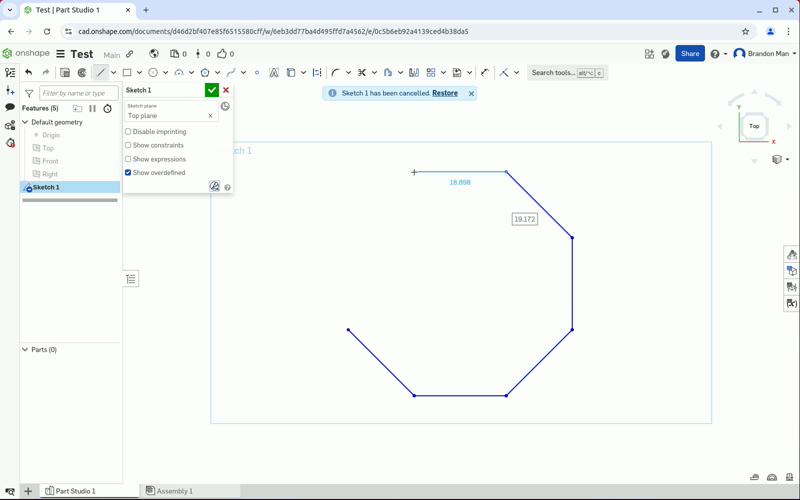
click(414, 171)
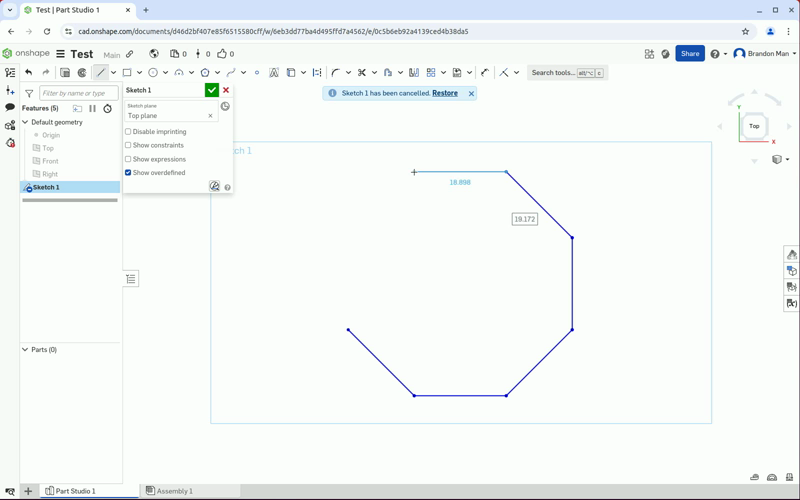
key_up(shift)
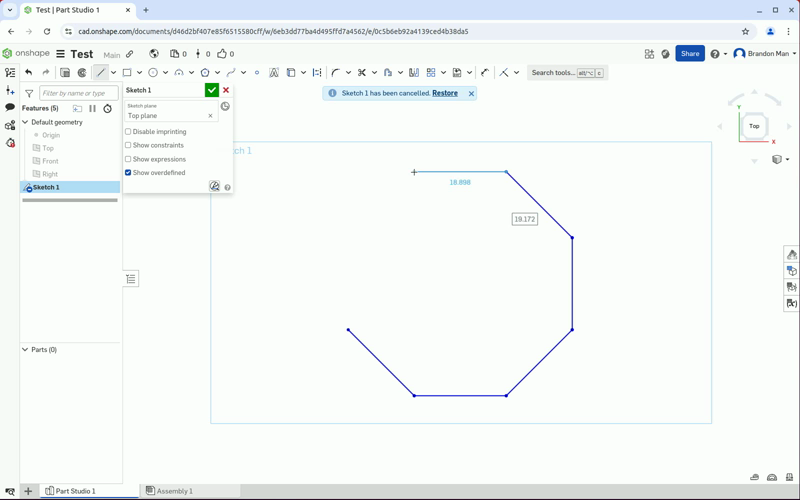
key_down(shift)
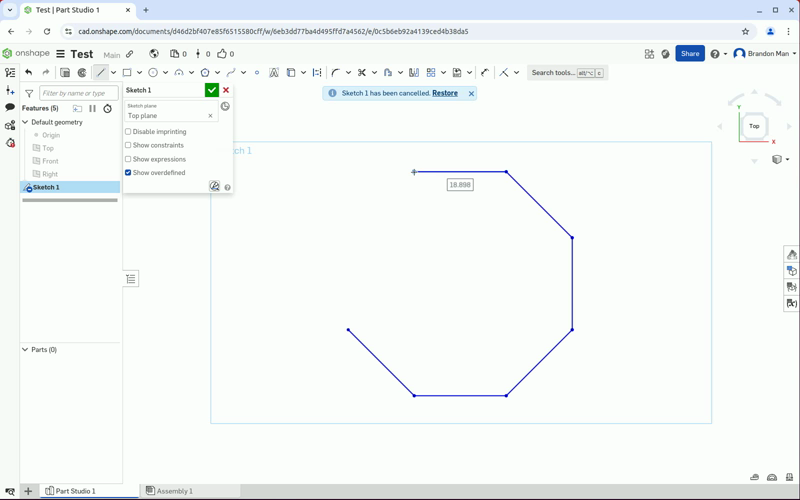
mouse_move(348, 237)
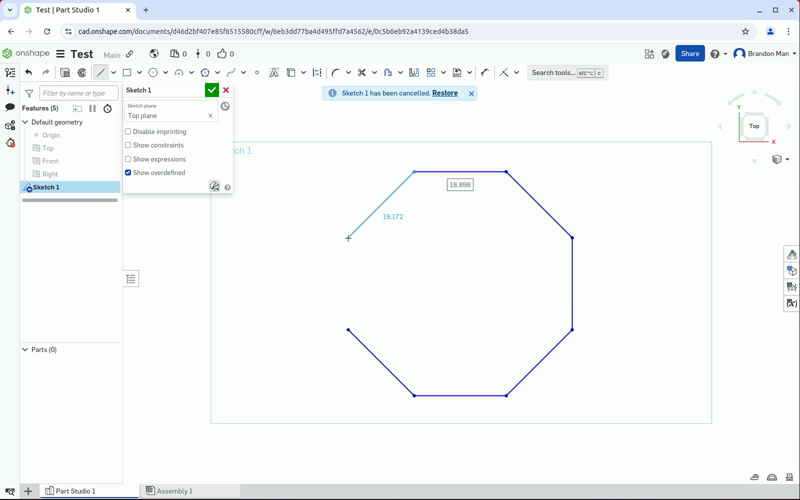
click(348, 237)
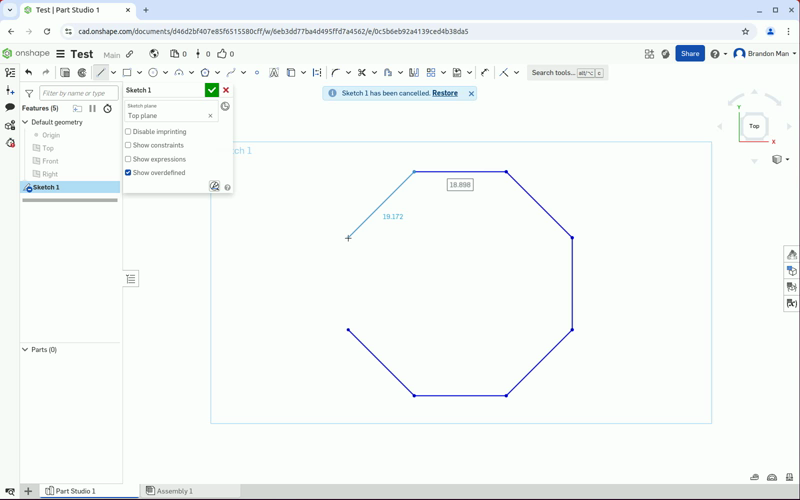
key_up(shift)
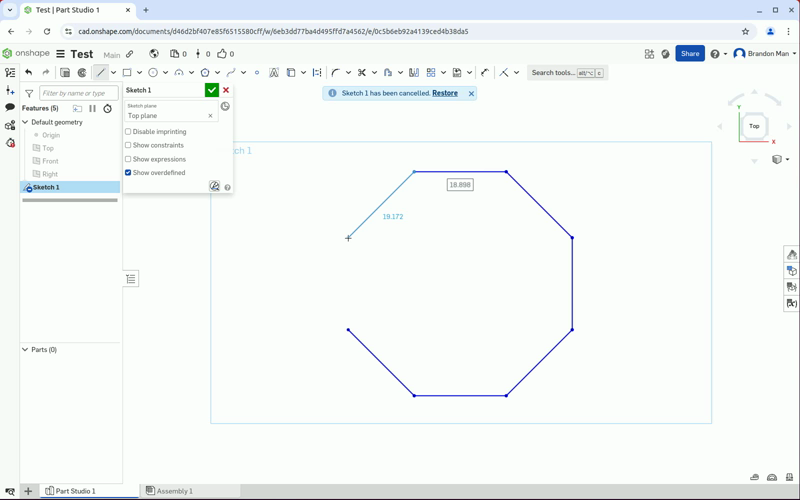
key_down(shift)
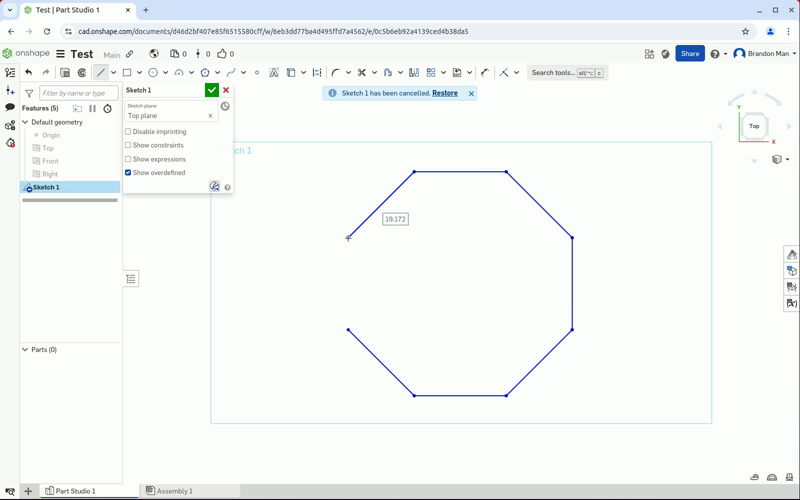
mouse_move(348, 329)
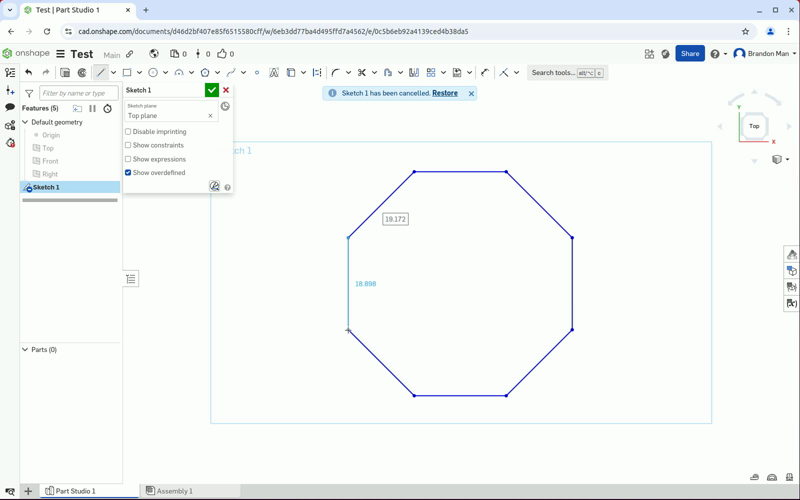
key_up(shift)
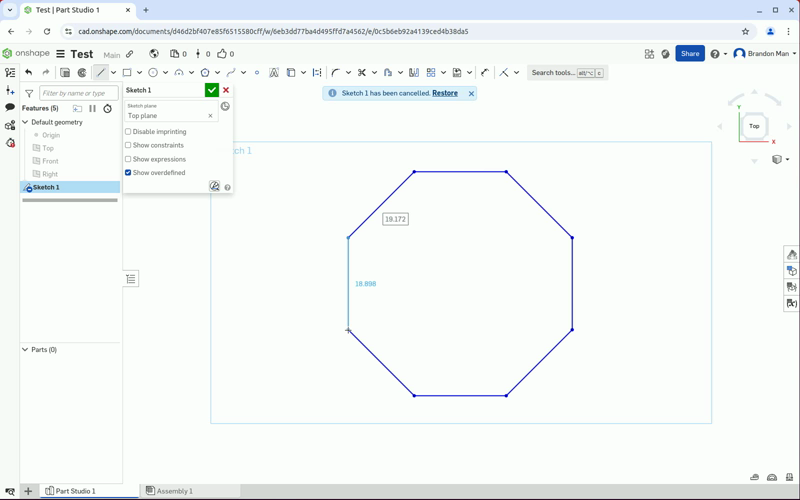
click(348, 329)
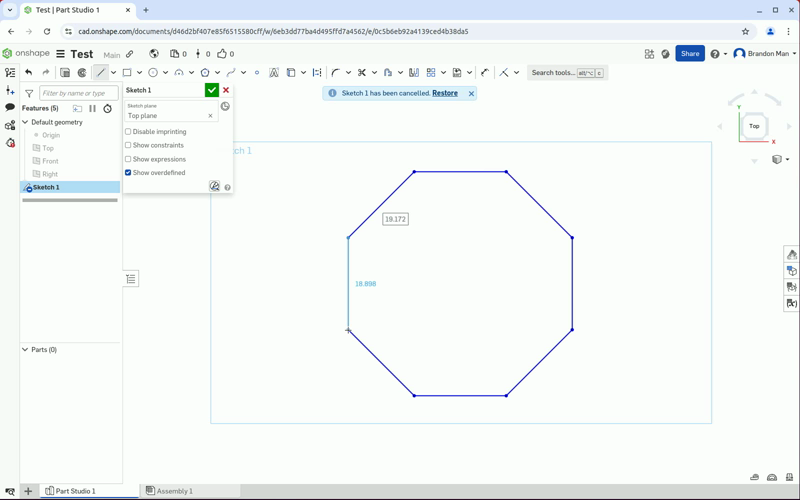
key(esc)
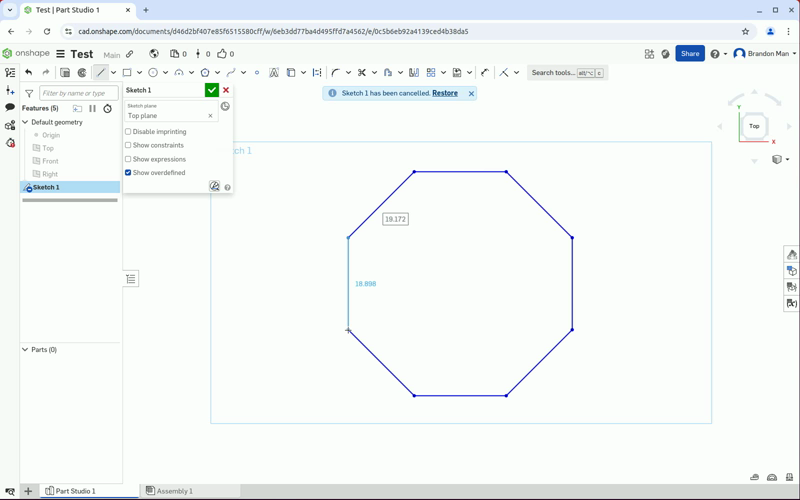
key(c)
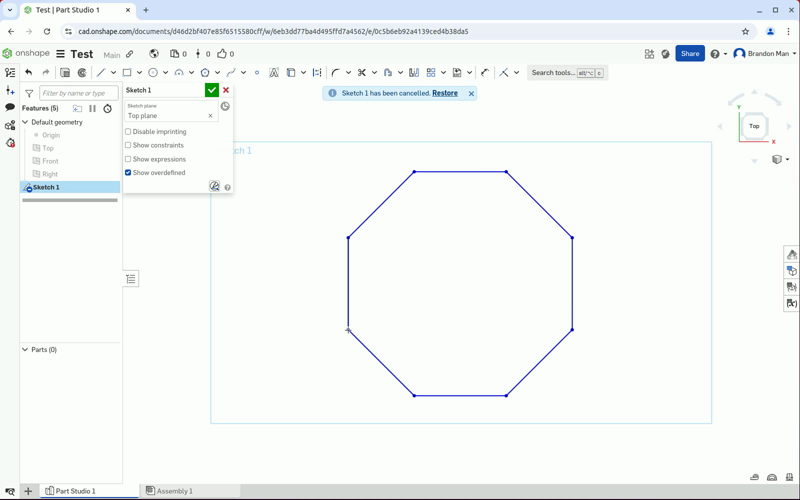
key_down(shift)
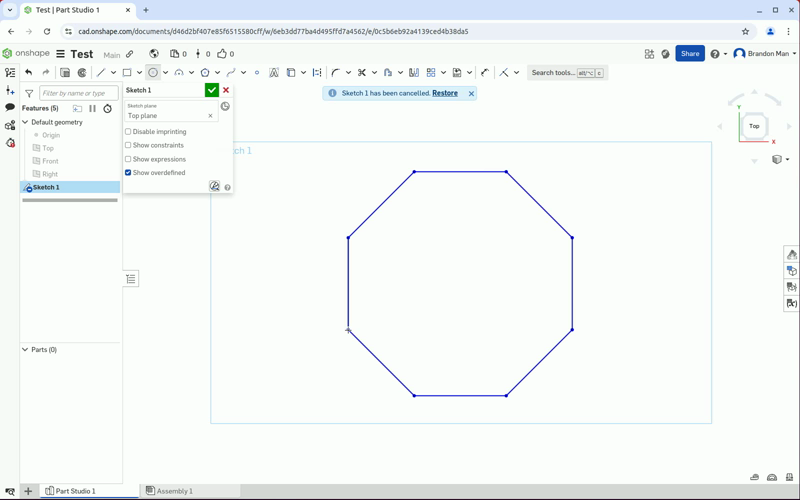
mouse_move(461, 282)
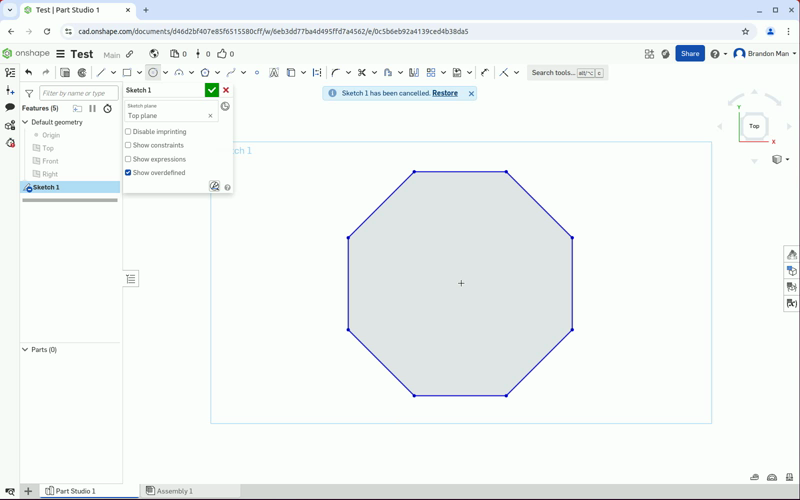
click(461, 282)
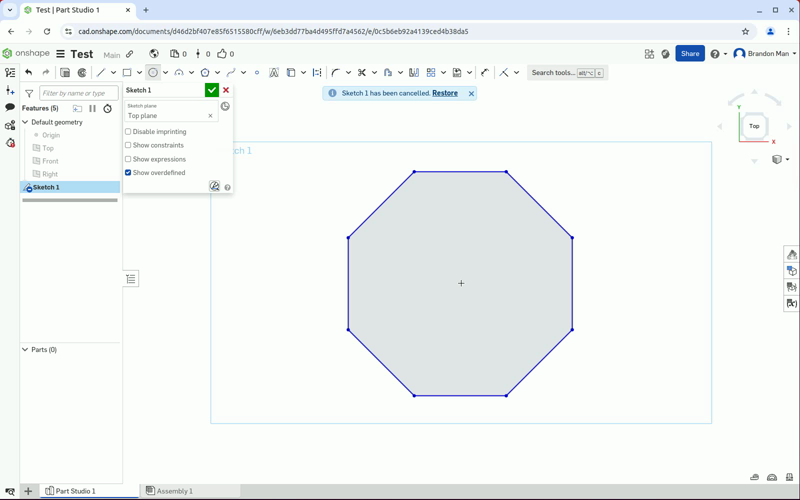
key_up(shift)
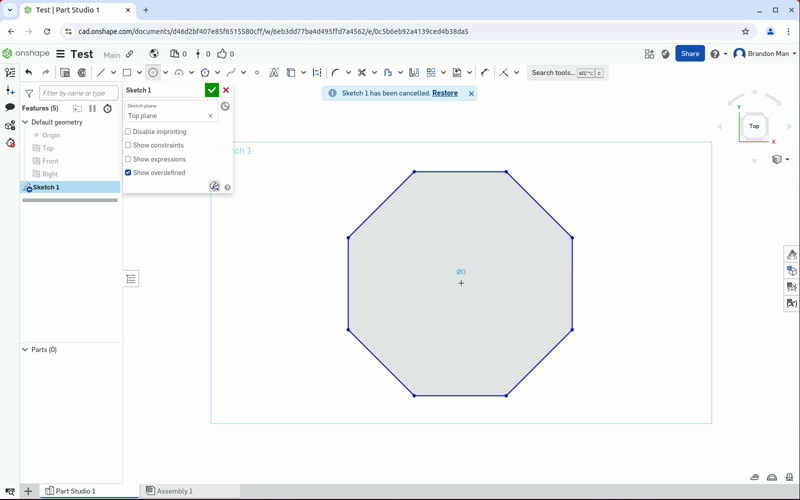
mouse_move(562, 282)
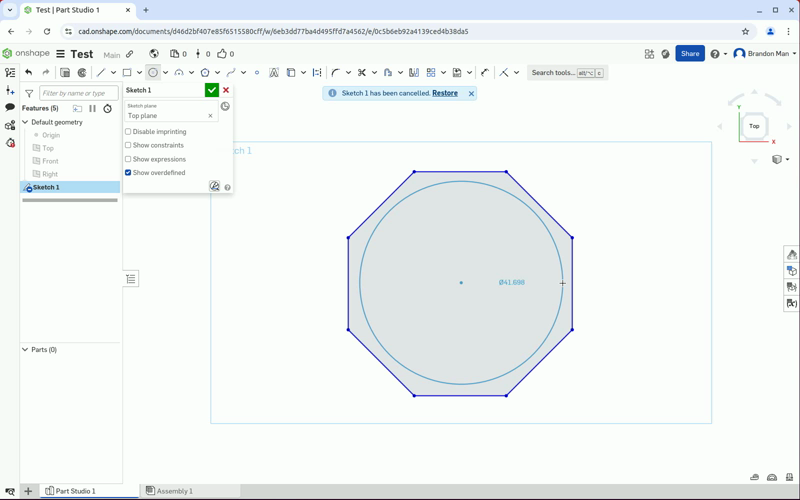
click(562, 282)
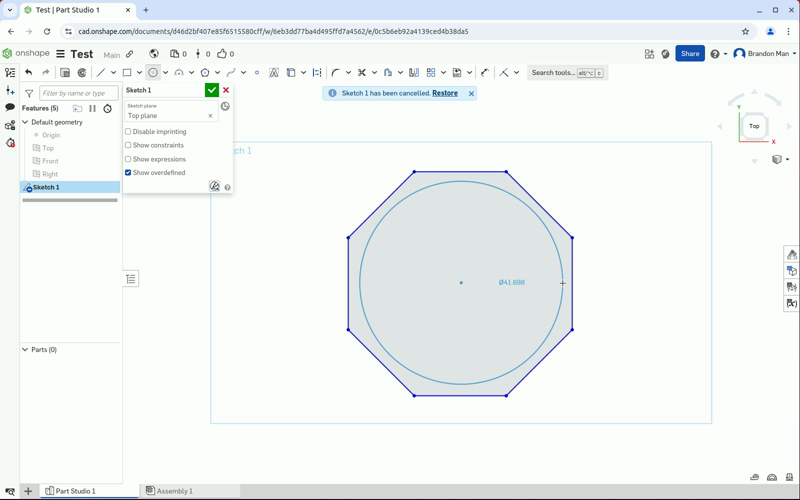
key(esc)
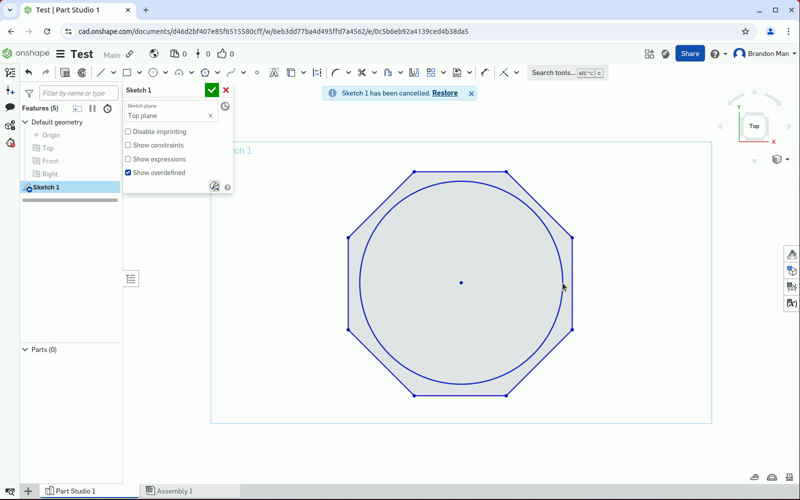
mouse_move(564, 319)
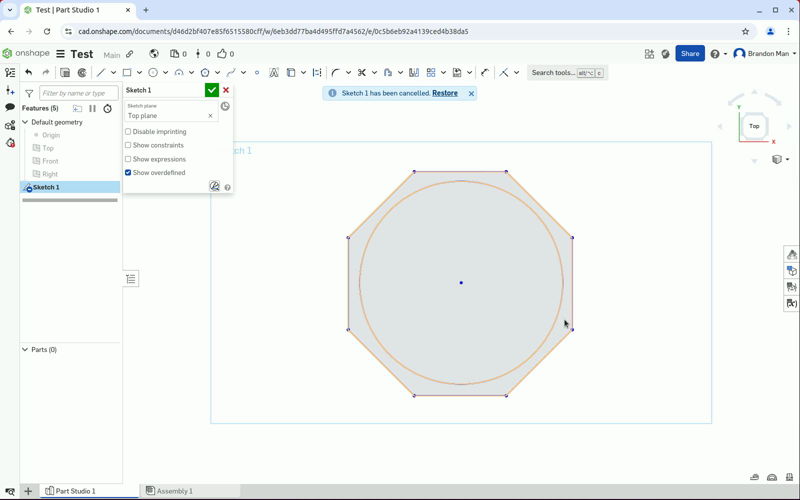
click(564, 319)
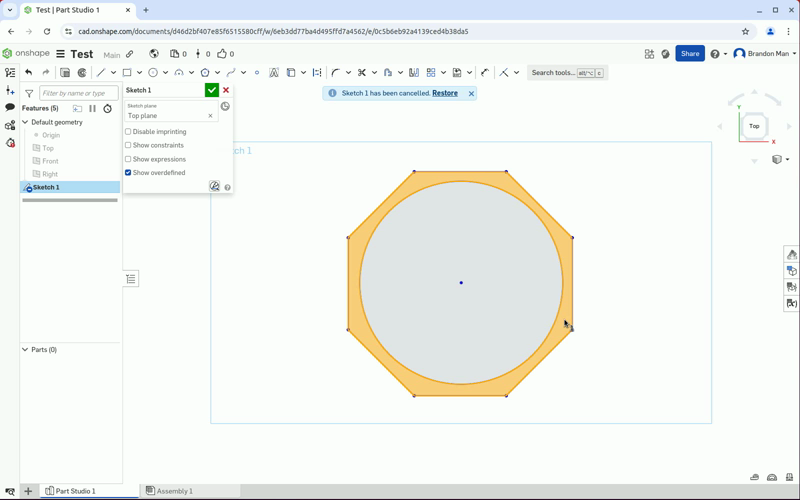
mouse_move(73, 352)
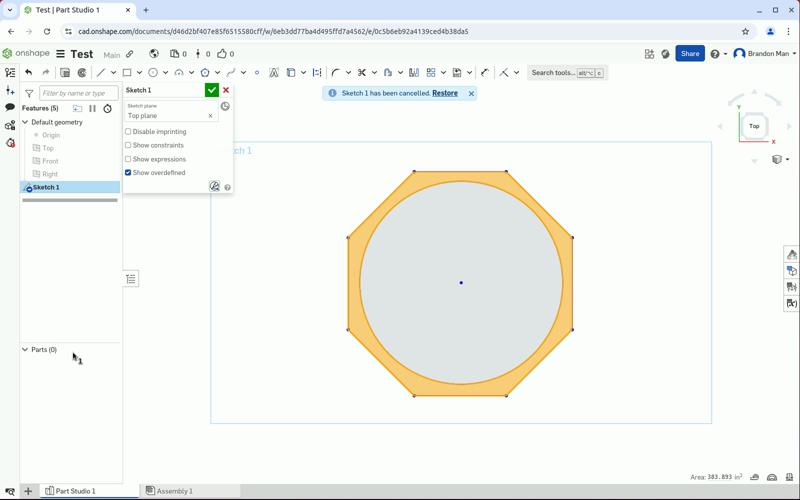
key(shift+y)
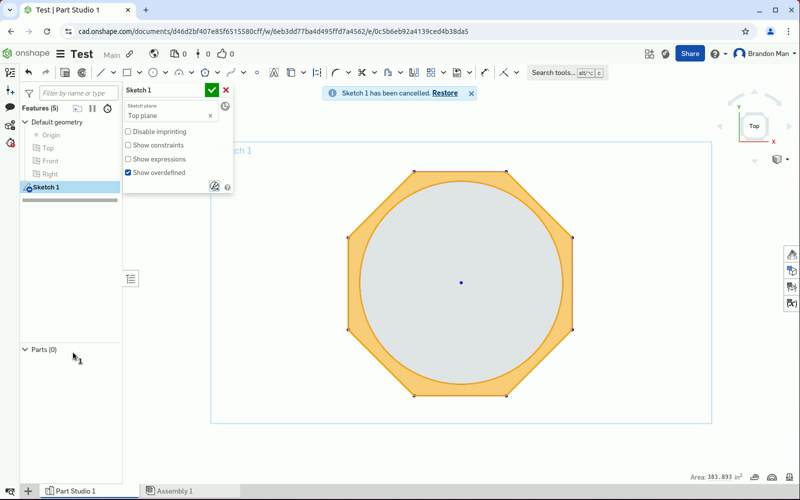
key(shift+e)
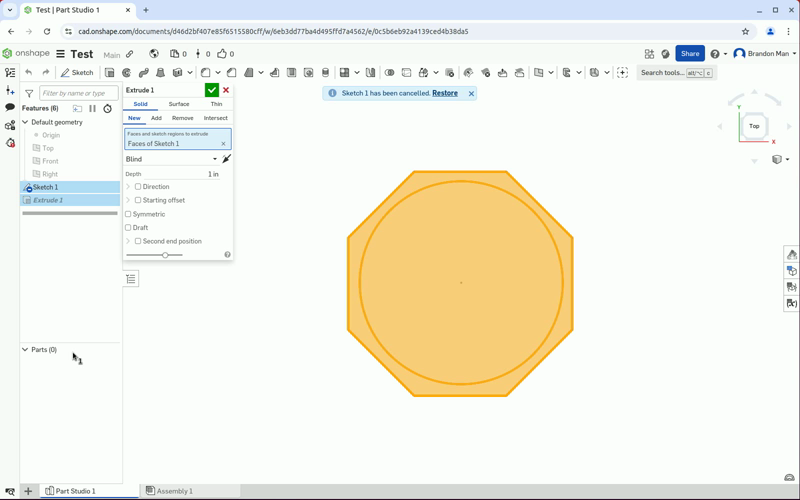
mouse_move(143, 106)
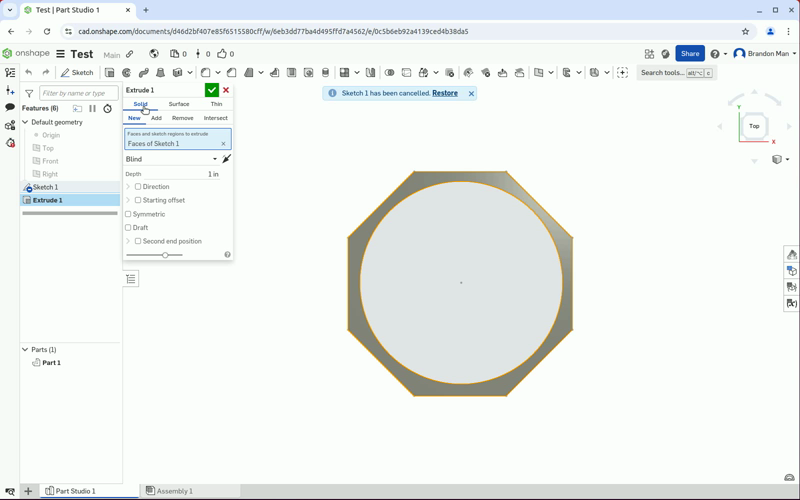
click(143, 106)
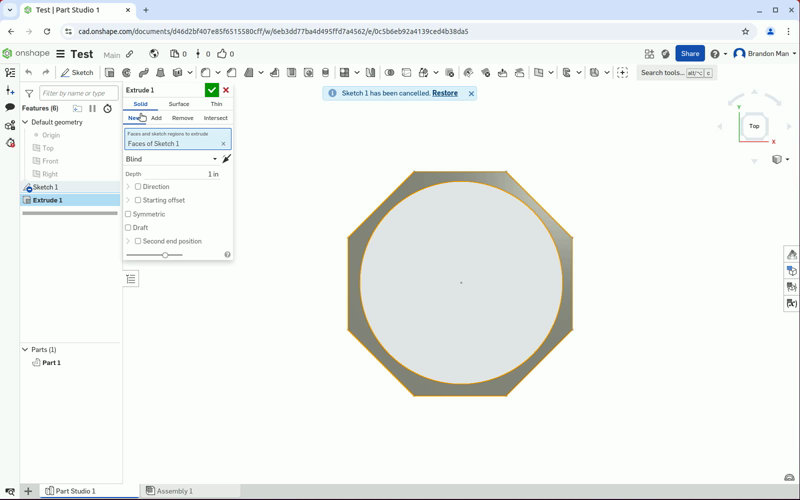
mouse_move(137, 120)
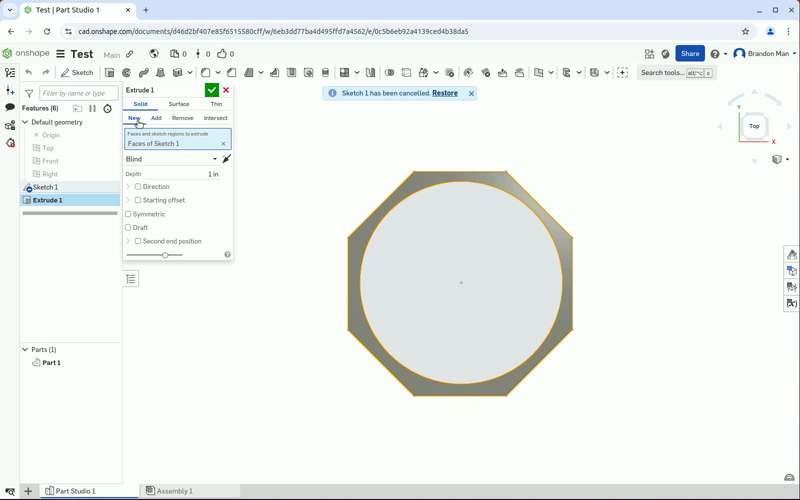
click(137, 120)
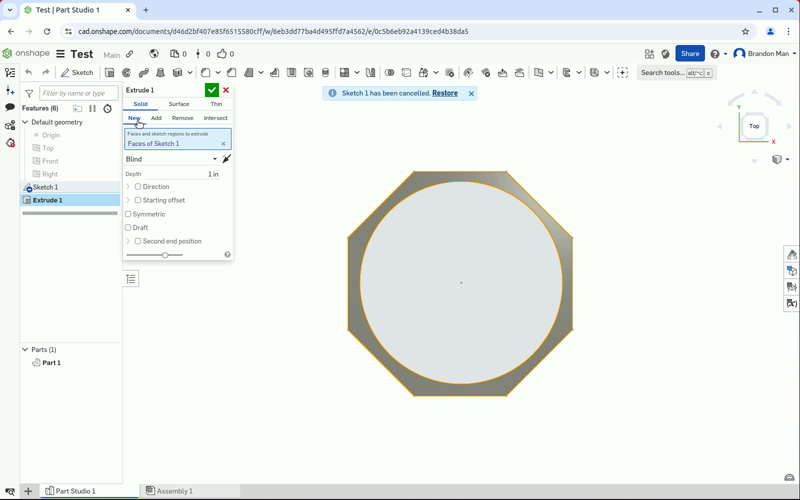
key(tab, 4)
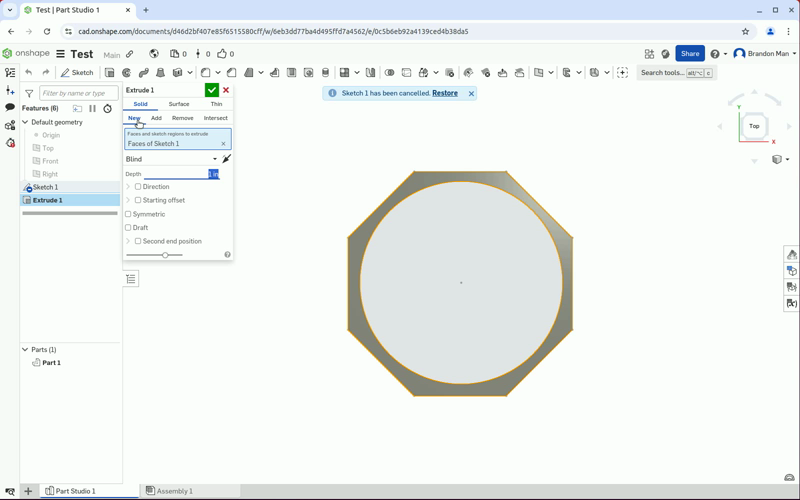
text(6.981)
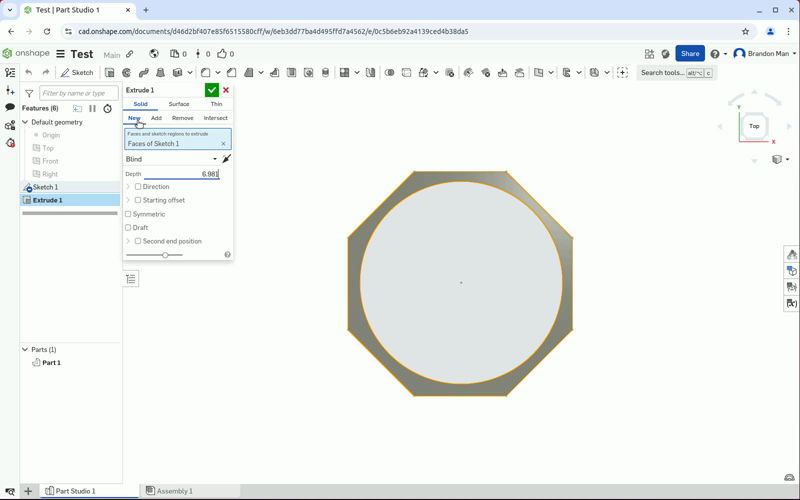
key(enter)
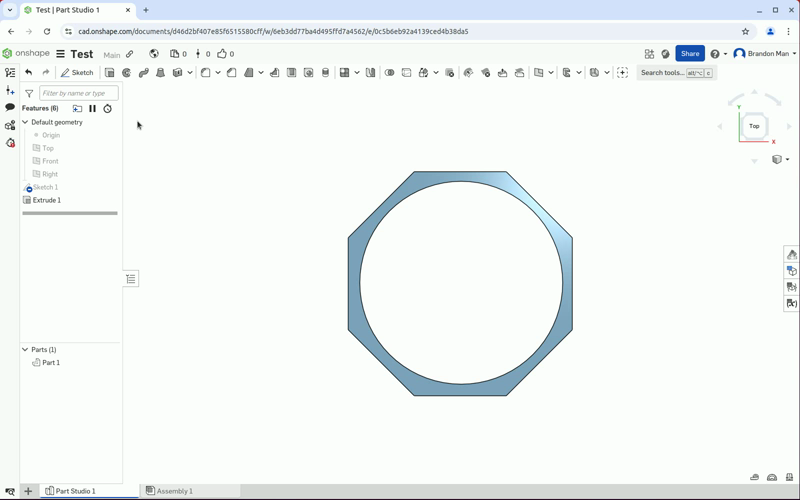
key(shift+h)
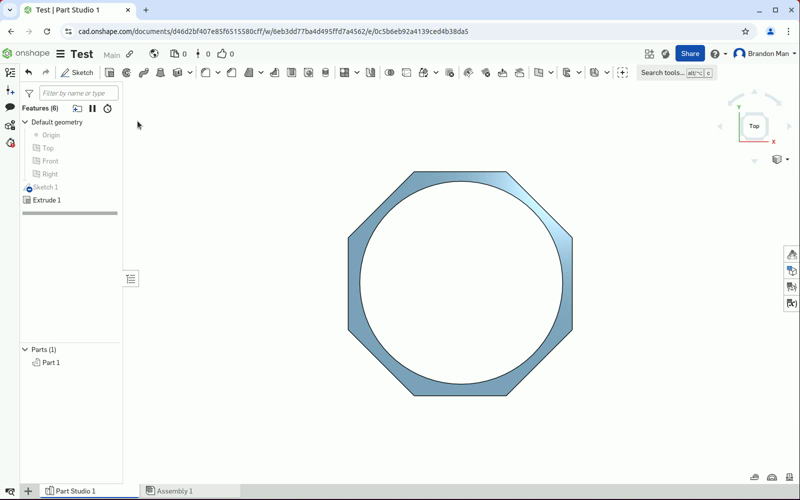
key(shift+h)
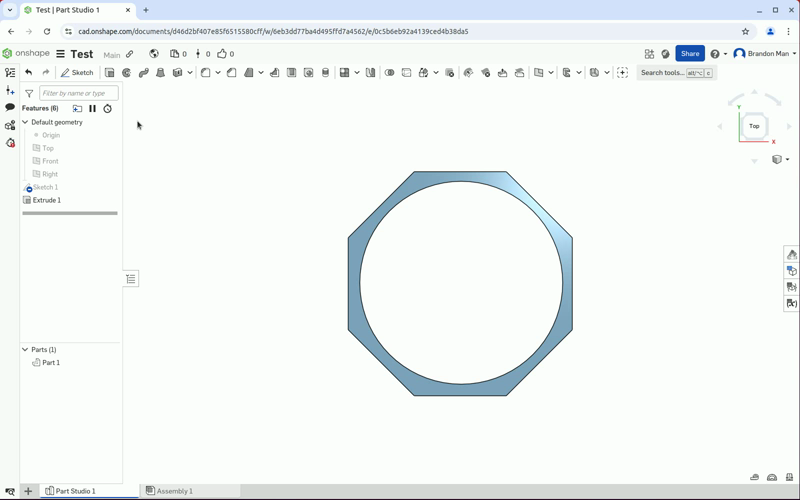
mouse_move(73, 189)
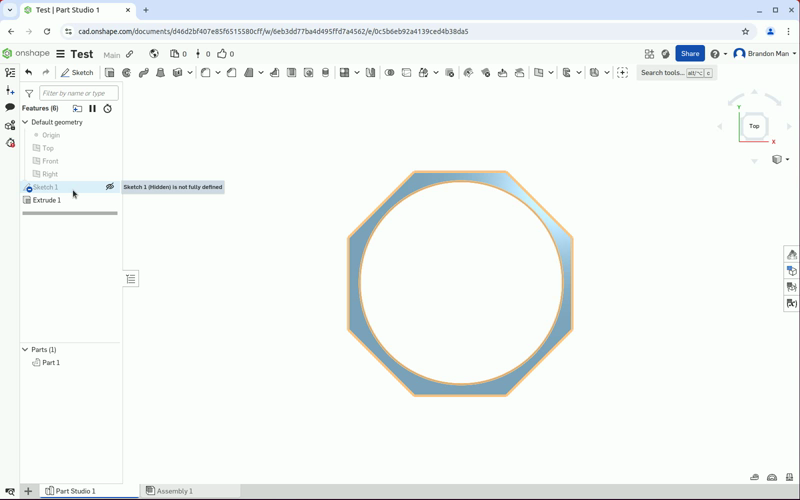
click(73, 189)
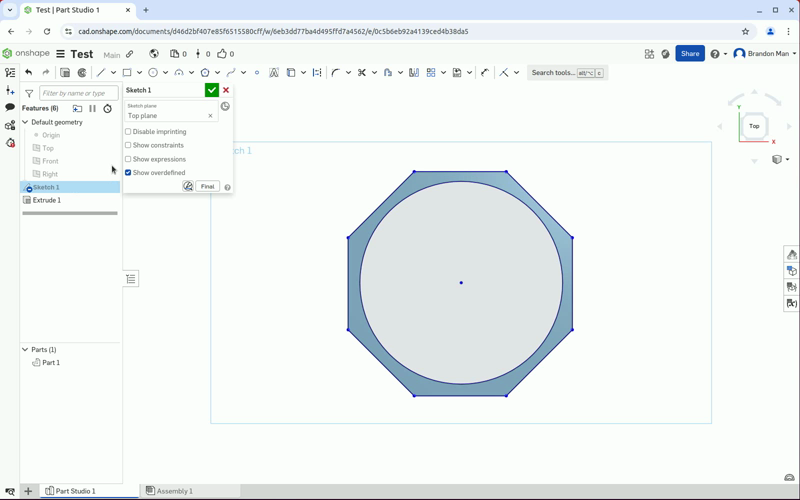
mouse_move(229, 92)
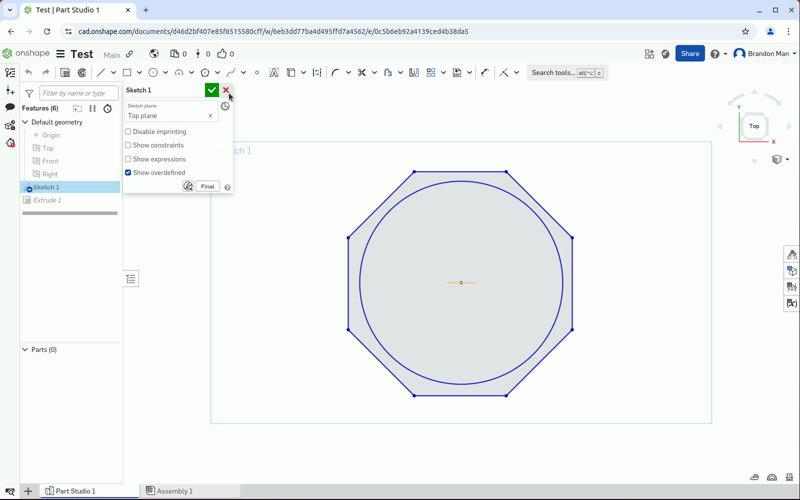
click(229, 92)
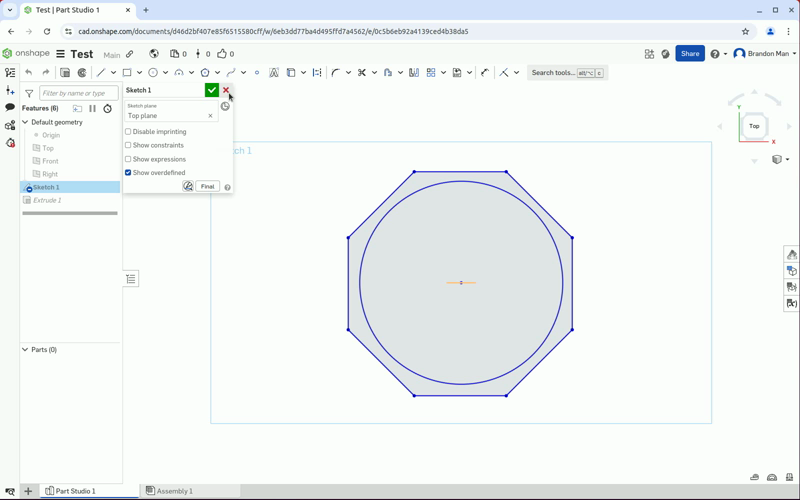
key(shift+s)
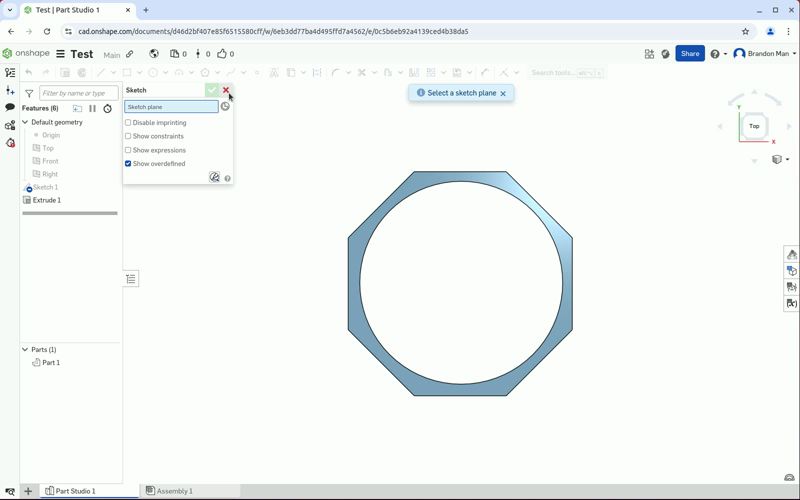
mouse_move(73, 150)
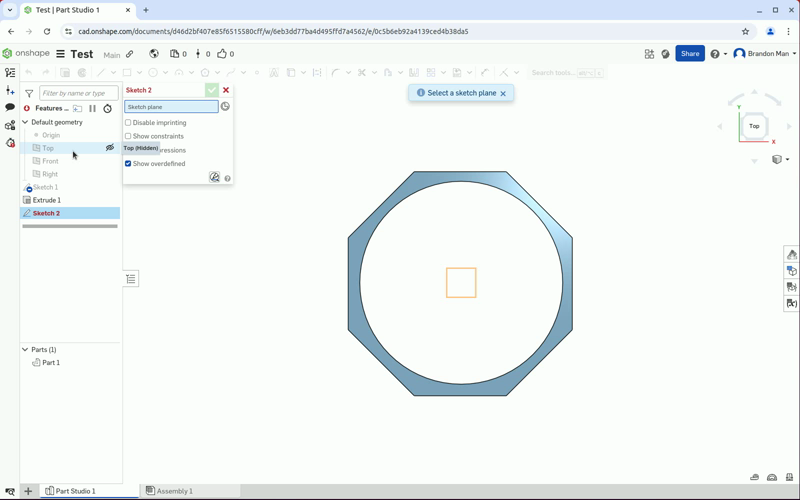
click(73, 150)
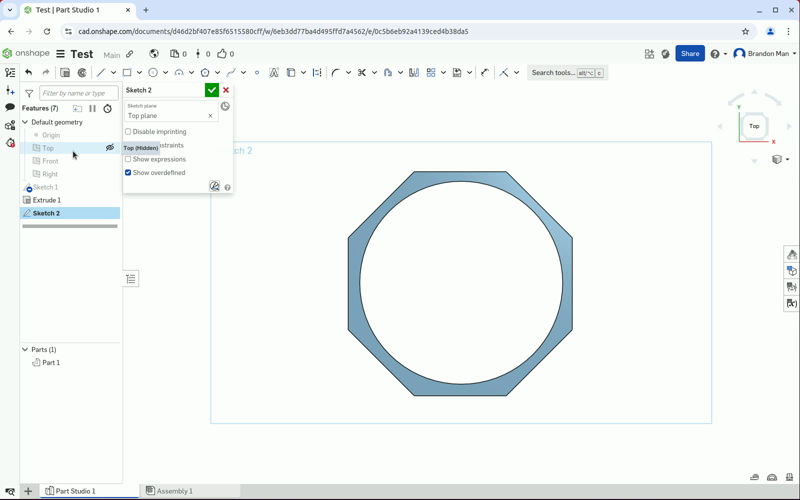
mouse_move(73, 352)
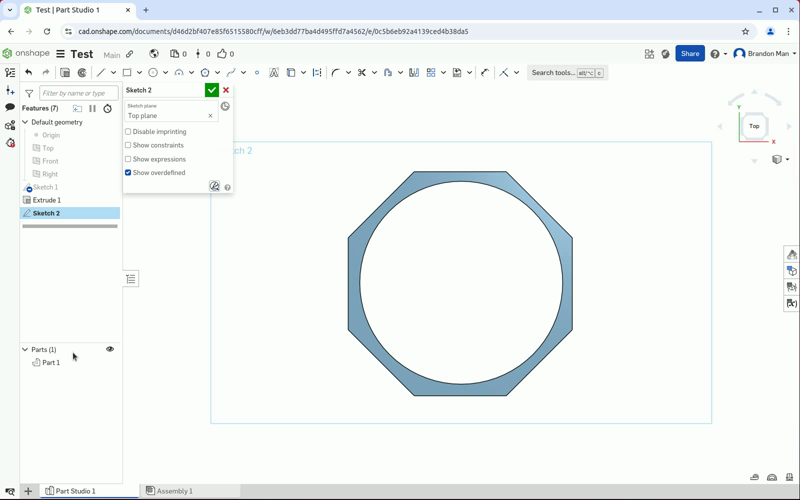
key(y)
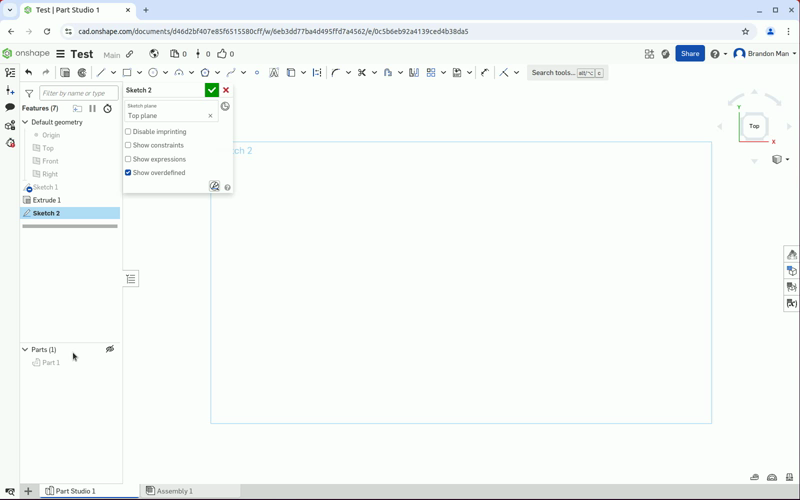
key(c)
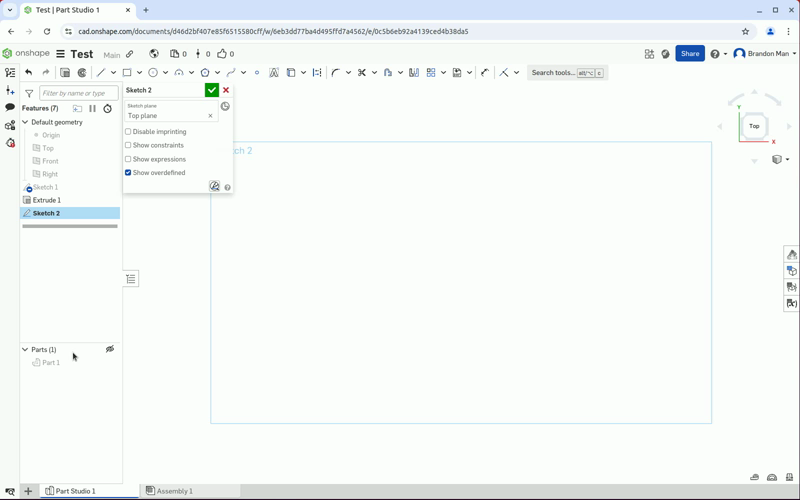
key_down(shift)
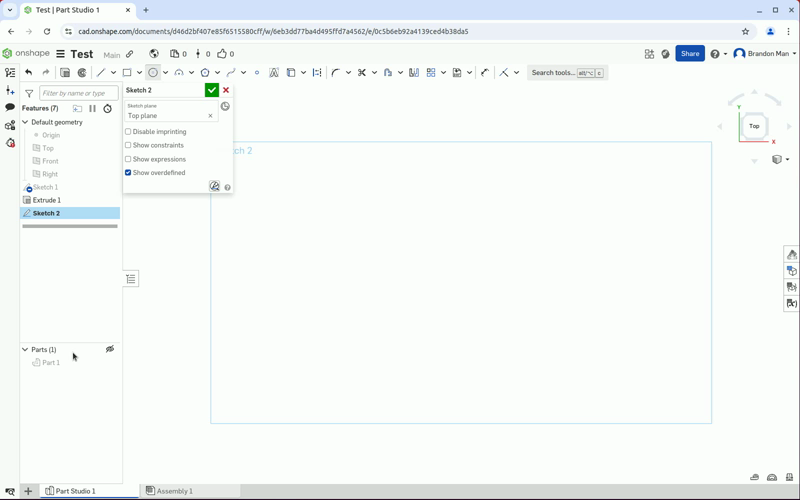
mouse_move(461, 282)
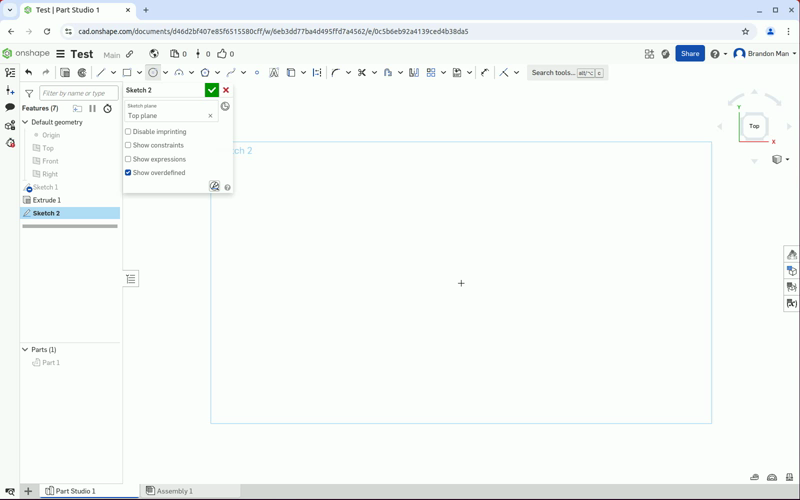
click(461, 282)
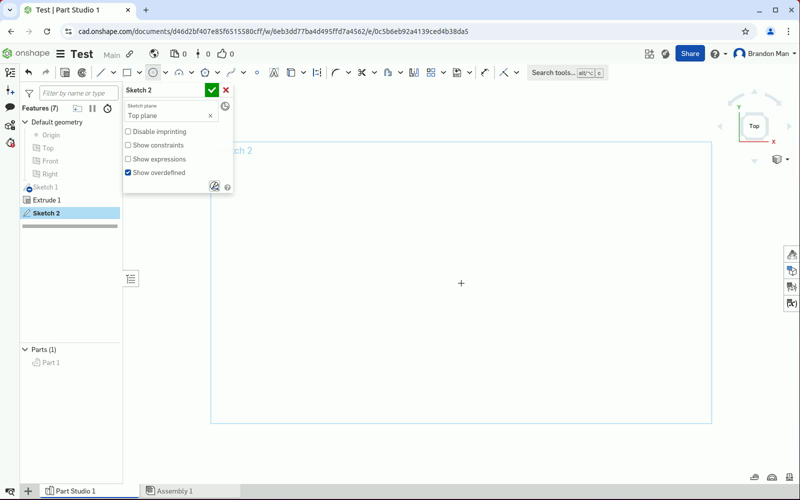
key_up(shift)
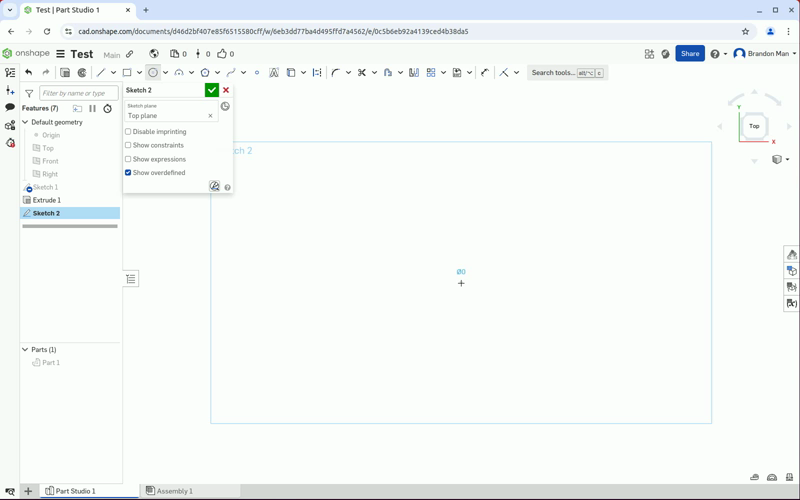
mouse_move(499, 282)
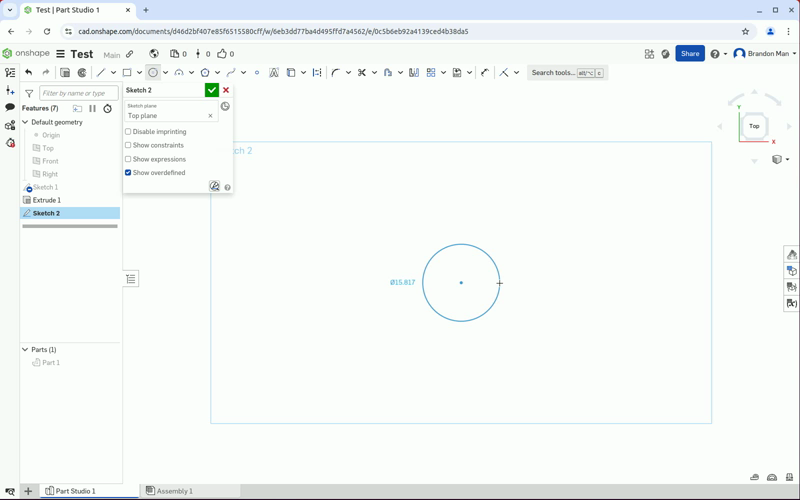
click(499, 282)
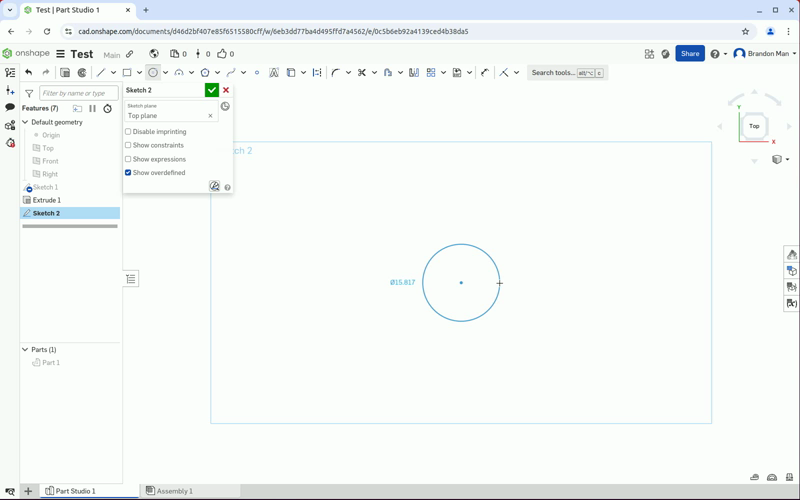
key(esc)
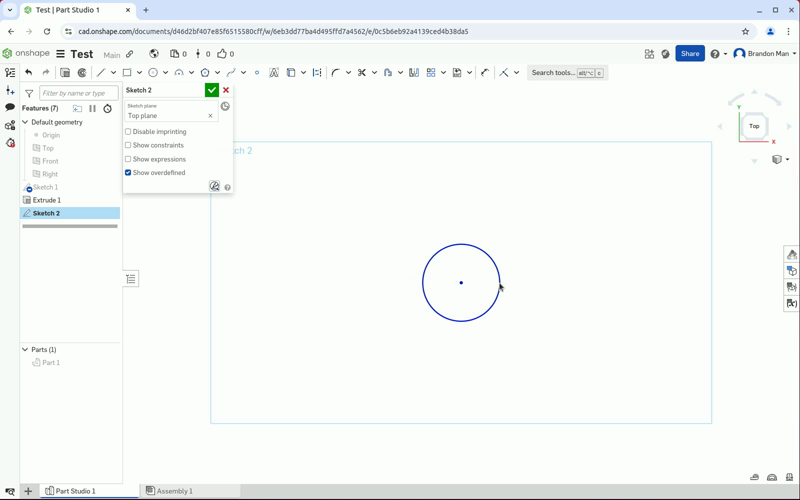
key(c)
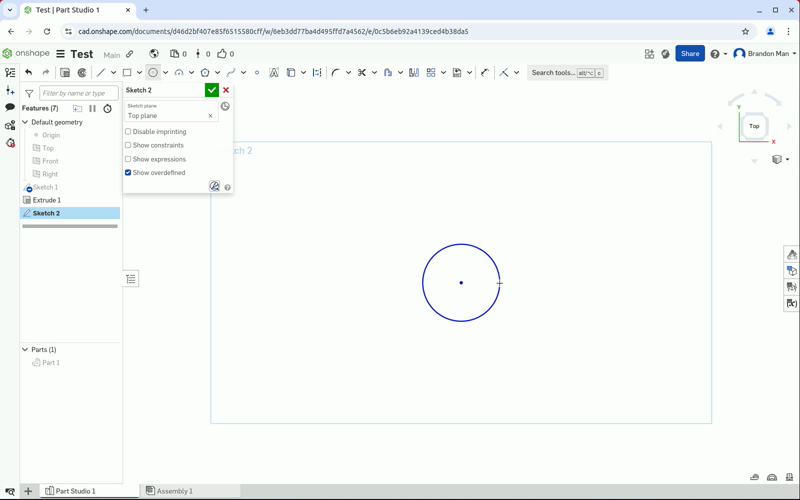
key_down(shift)
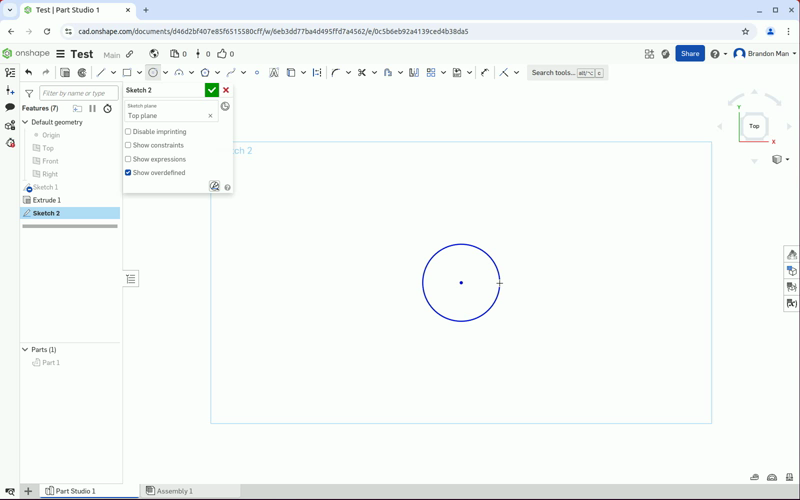
mouse_move(461, 282)
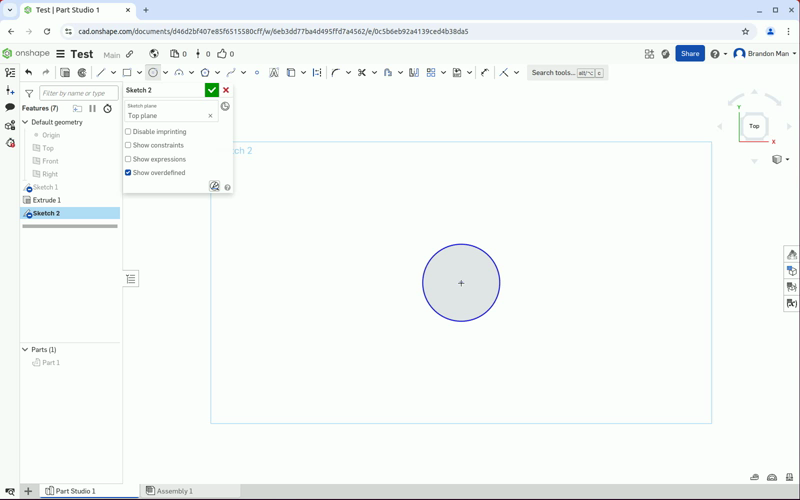
click(461, 282)
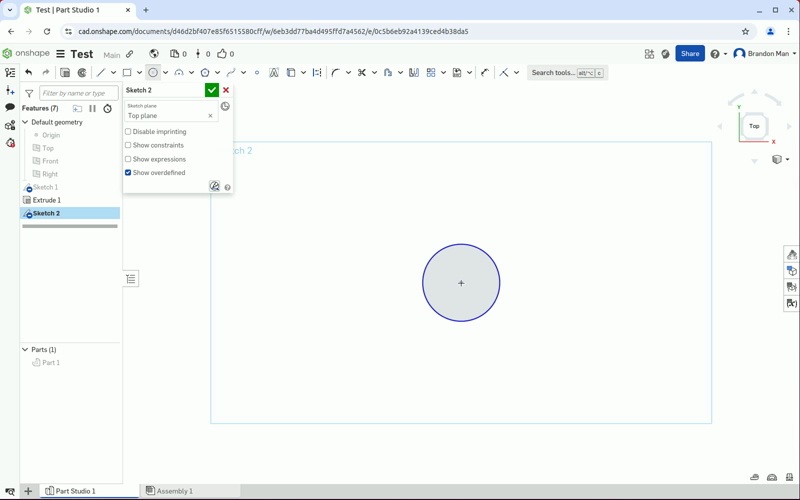
key_up(shift)
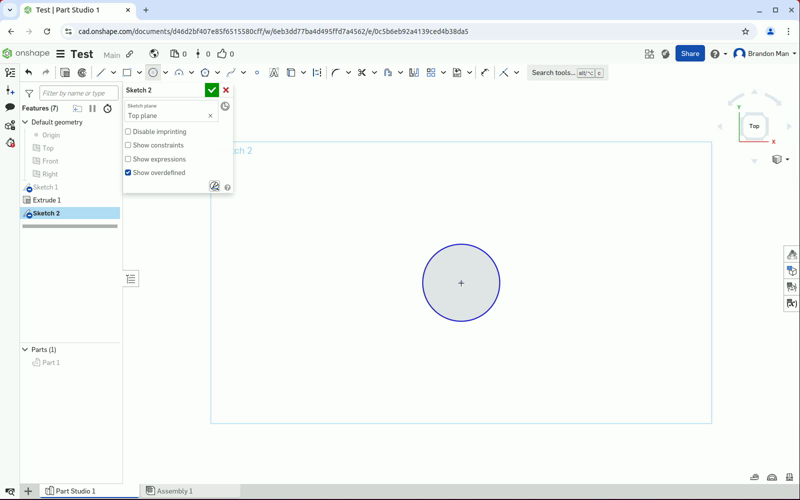
mouse_move(475, 282)
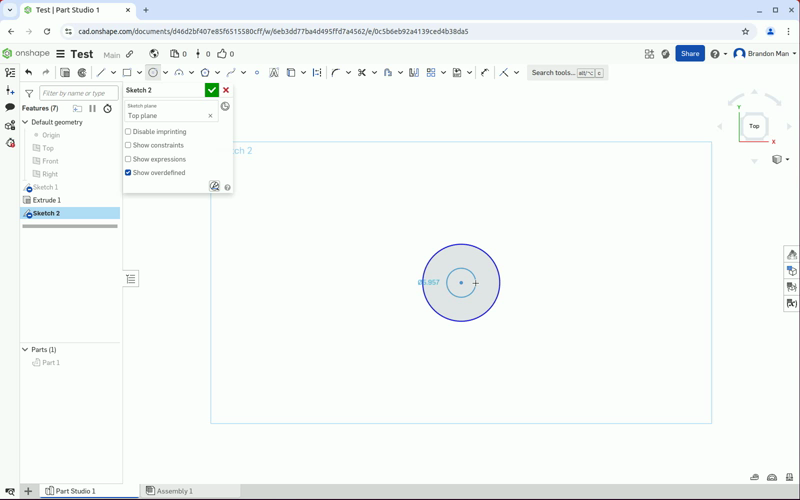
click(475, 282)
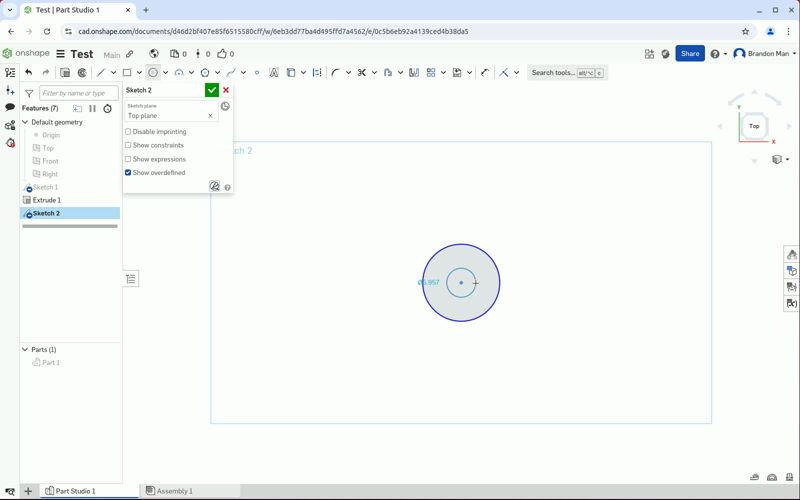
key(esc)
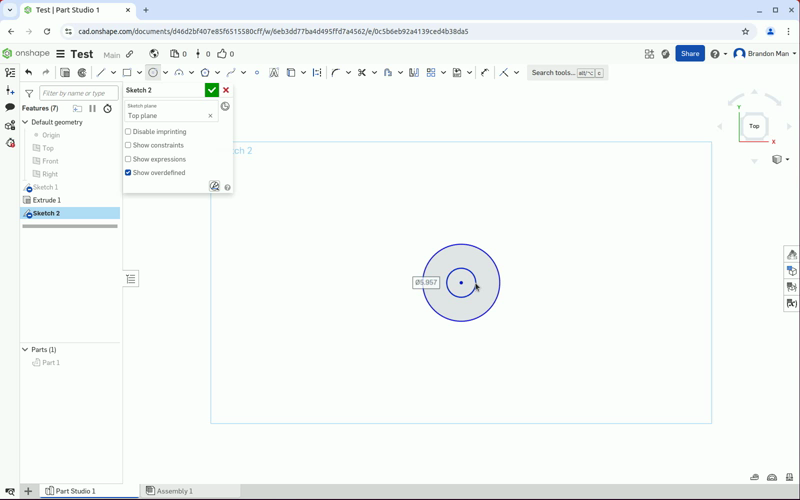
mouse_move(445, 299)
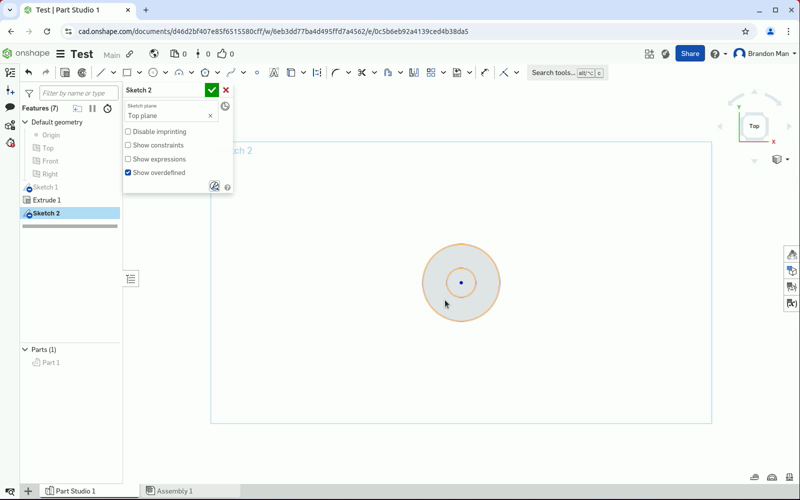
click(445, 299)
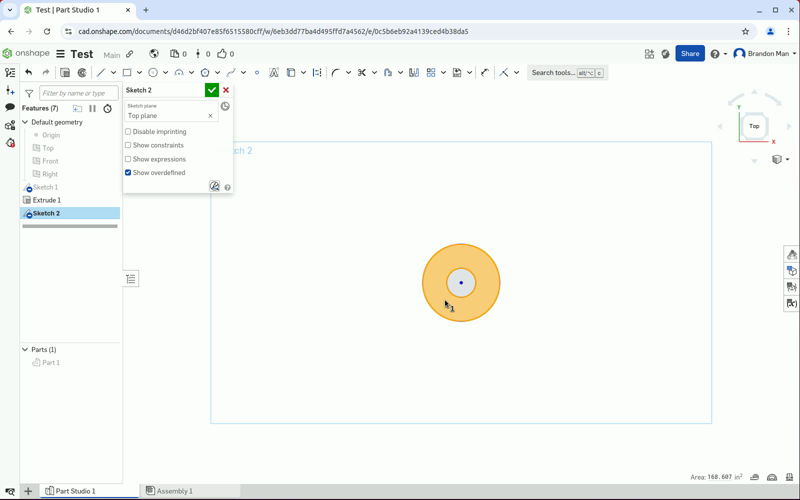
mouse_move(73, 352)
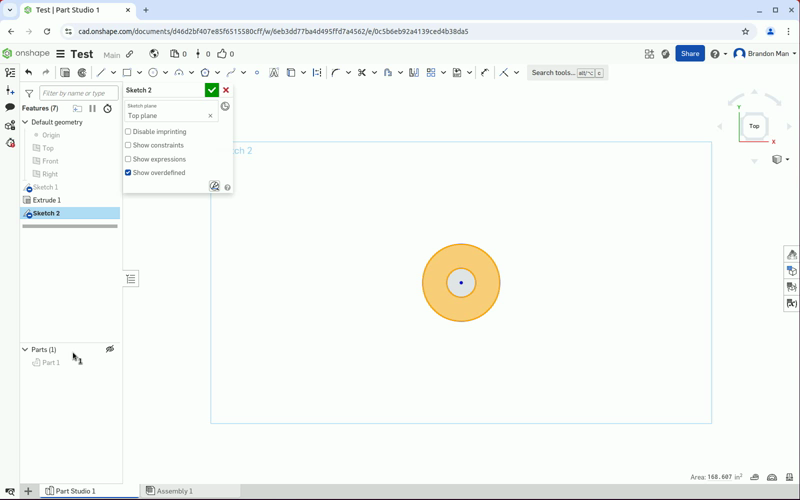
key(shift+y)
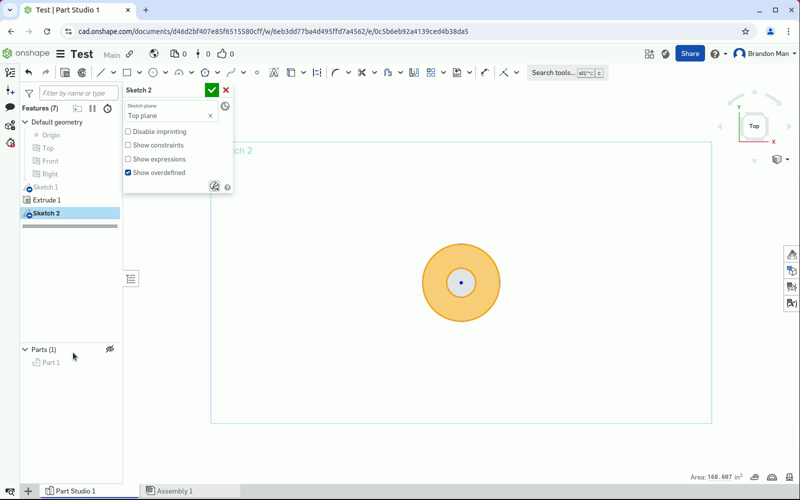
key(shift+e)
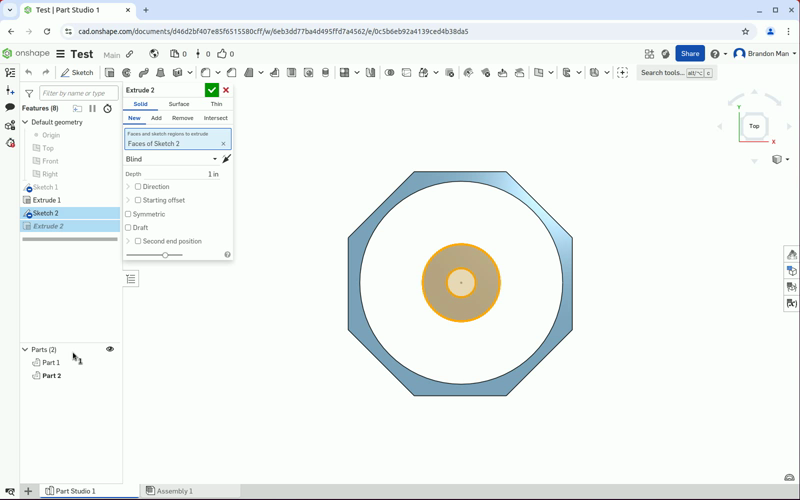
mouse_move(143, 106)
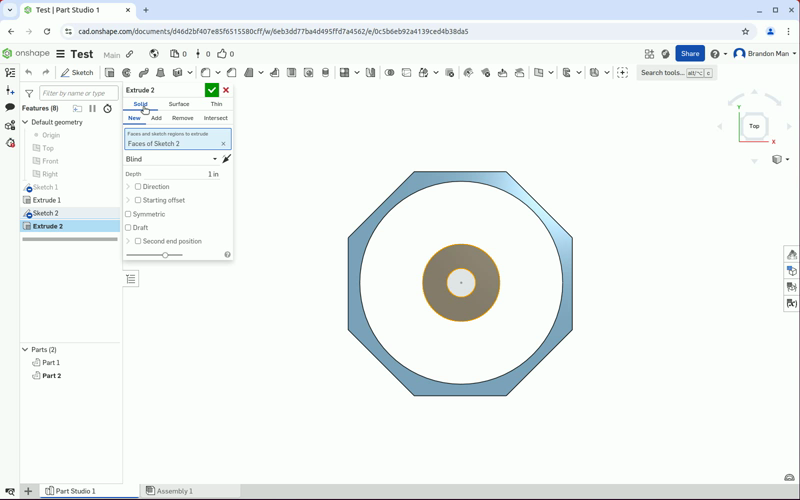
click(143, 106)
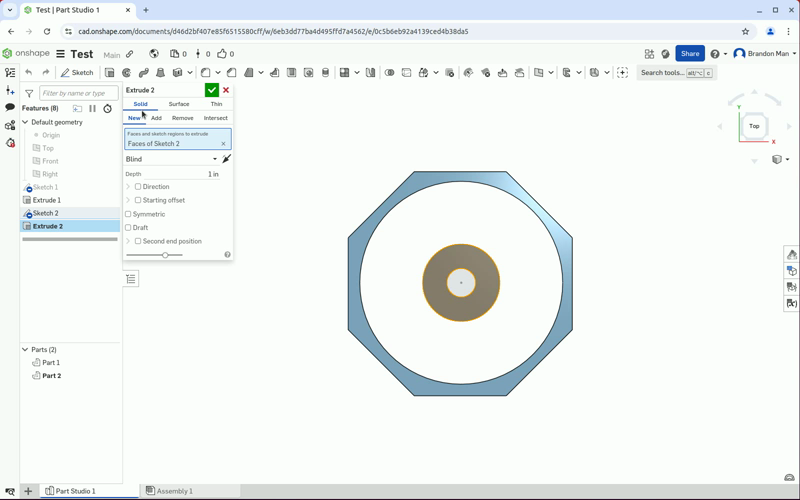
mouse_move(137, 120)
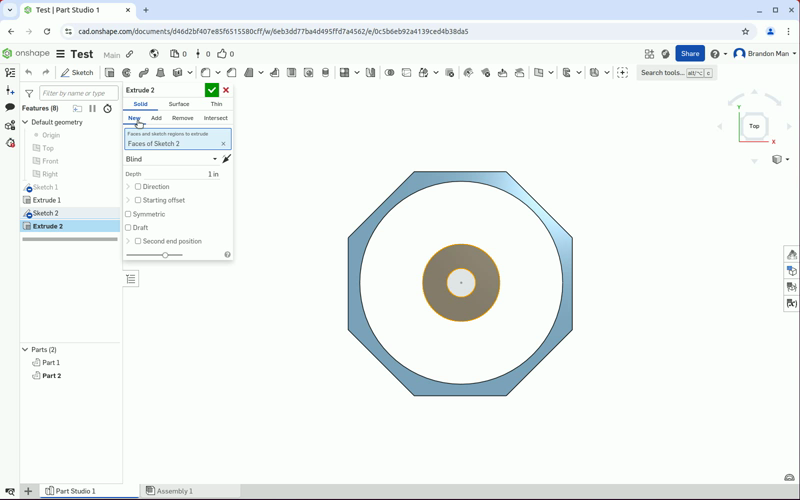
click(137, 120)
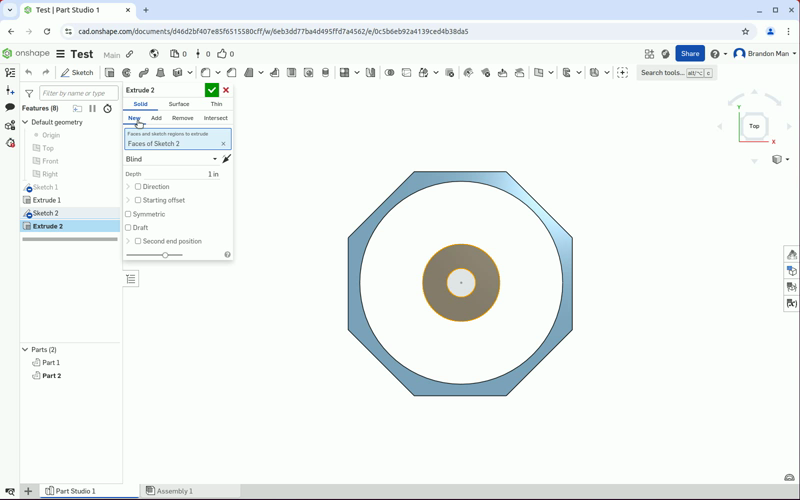
key(tab, 4)
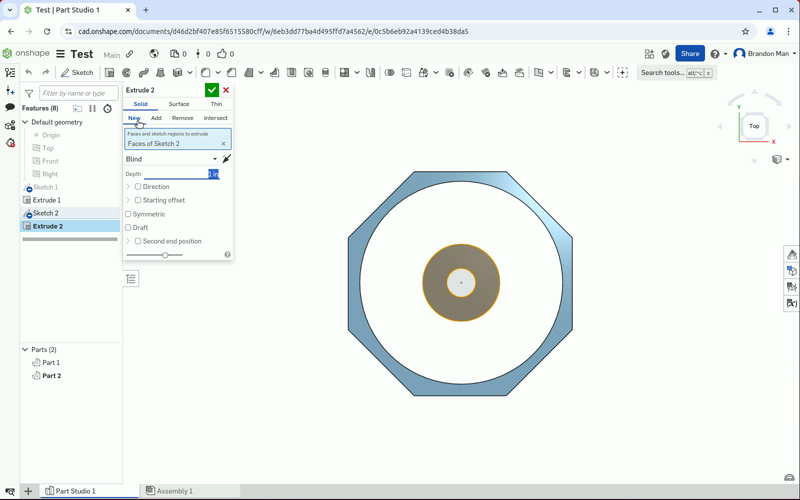
text(6.981)
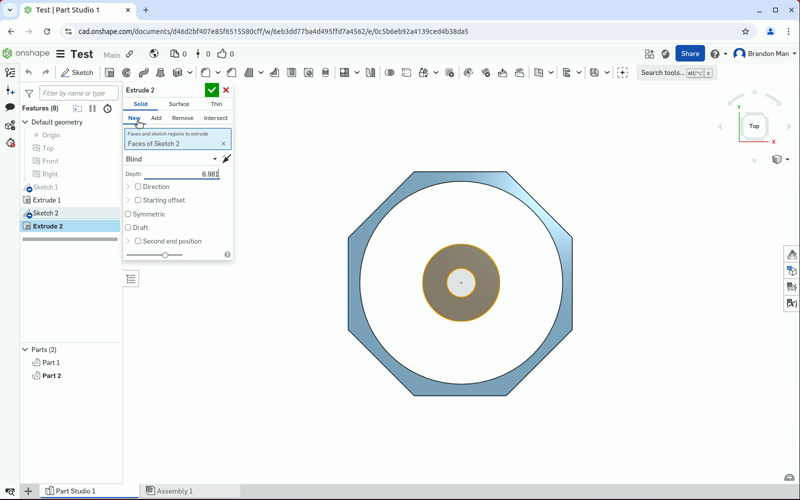
key(enter)
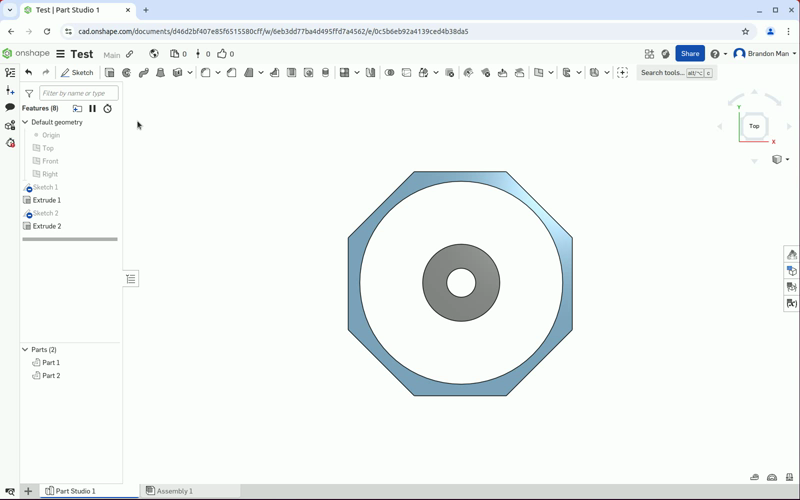
key(shift+h)
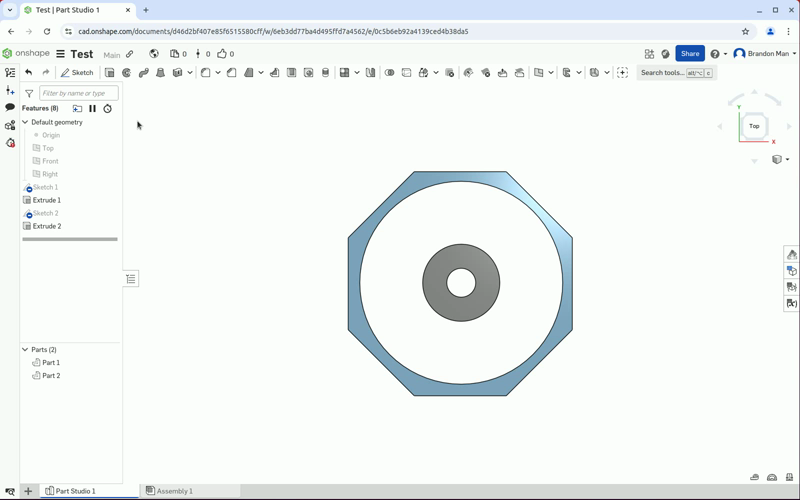
key(shift+h)
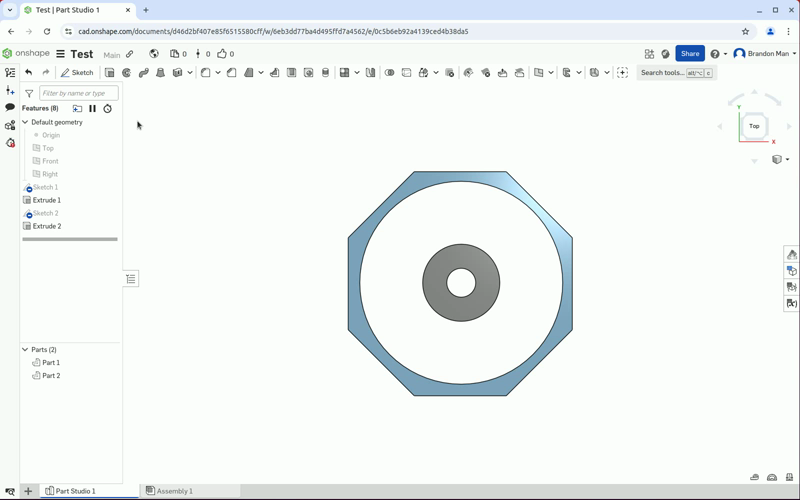
mouse_move(73, 189)
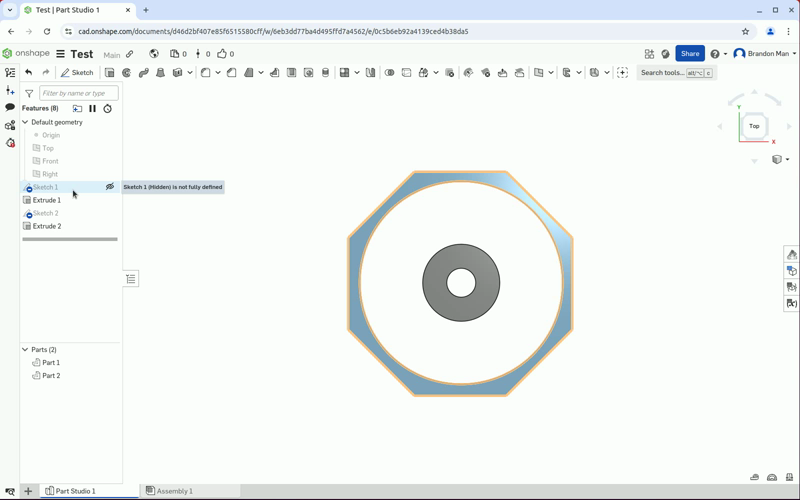
click(73, 189)
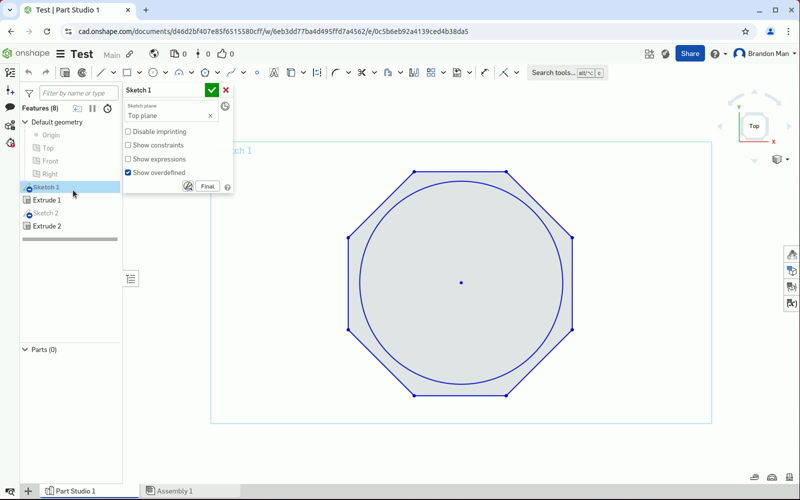
mouse_move(229, 92)
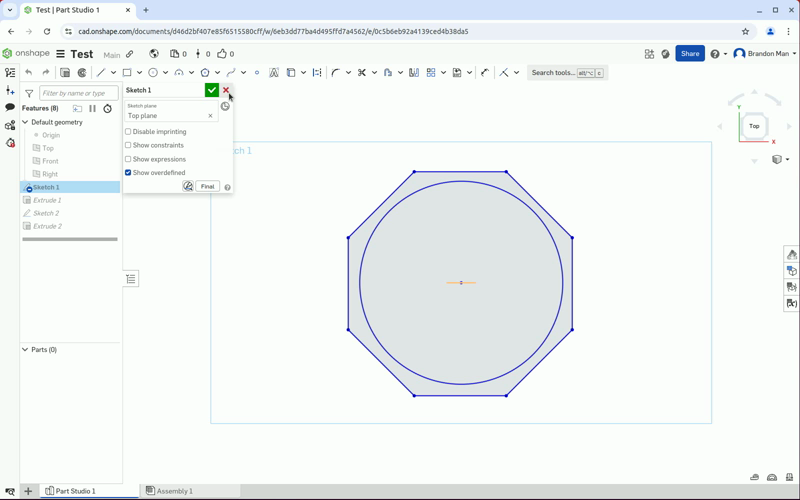
click(229, 92)
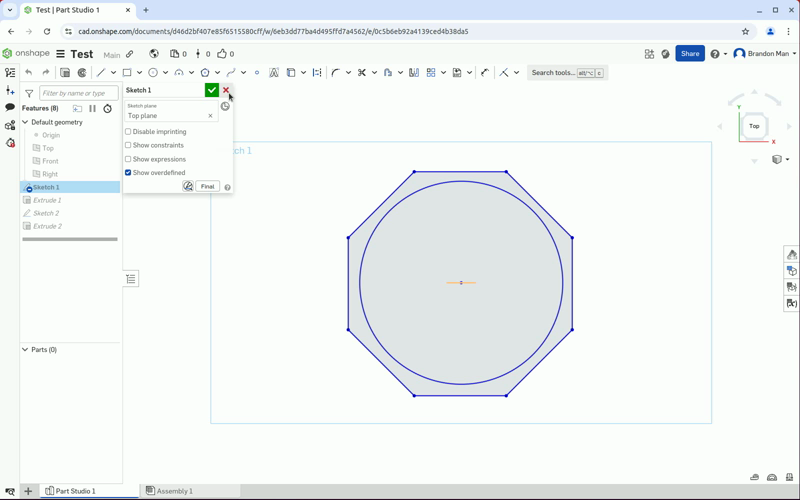
key(shift+s)
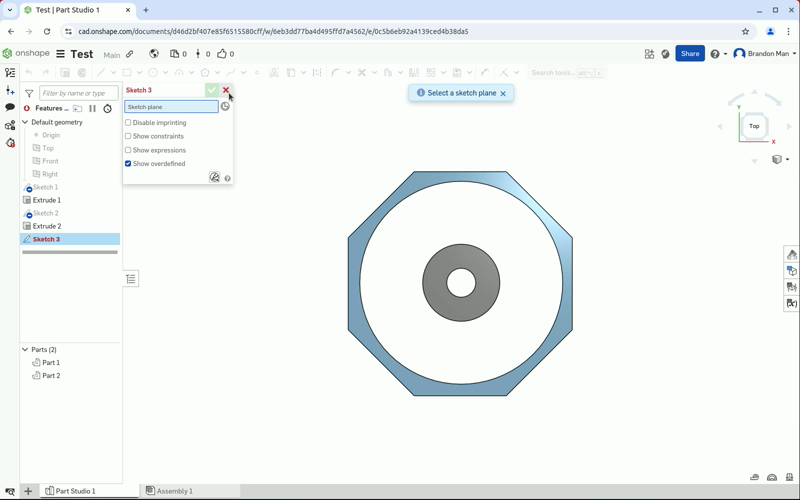
mouse_move(73, 150)
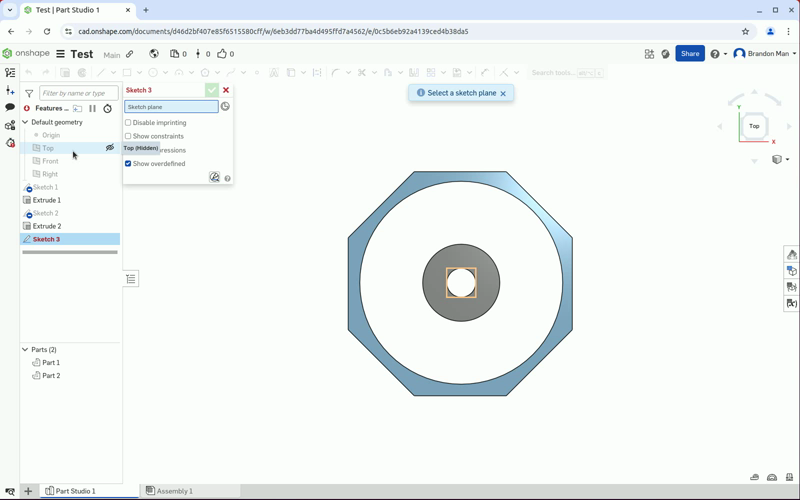
click(73, 150)
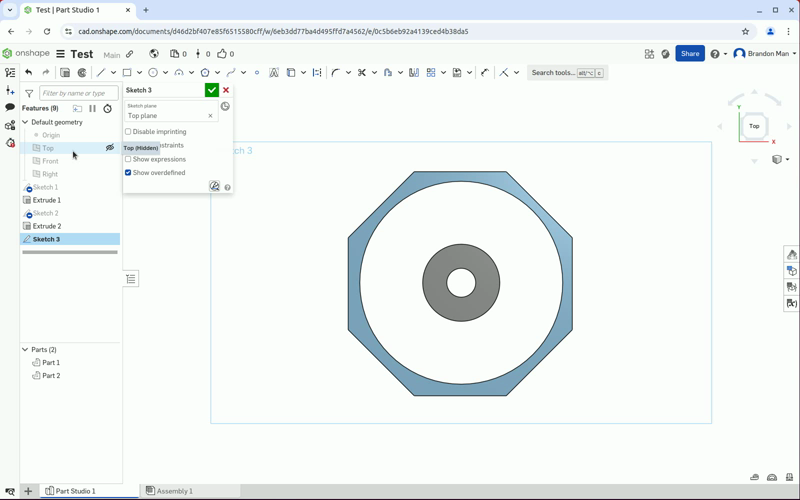
mouse_move(73, 352)
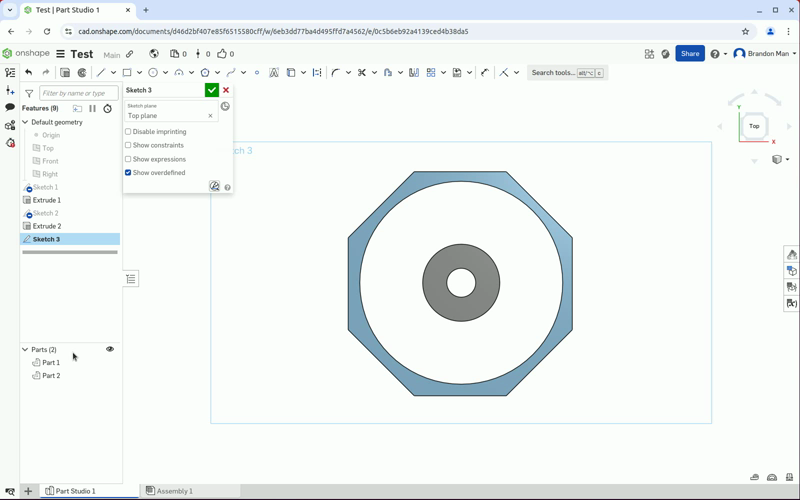
key(y)
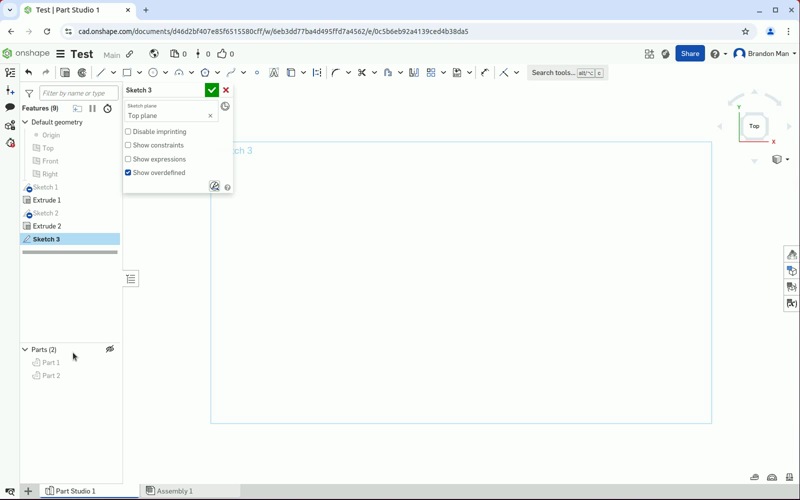
key(c)
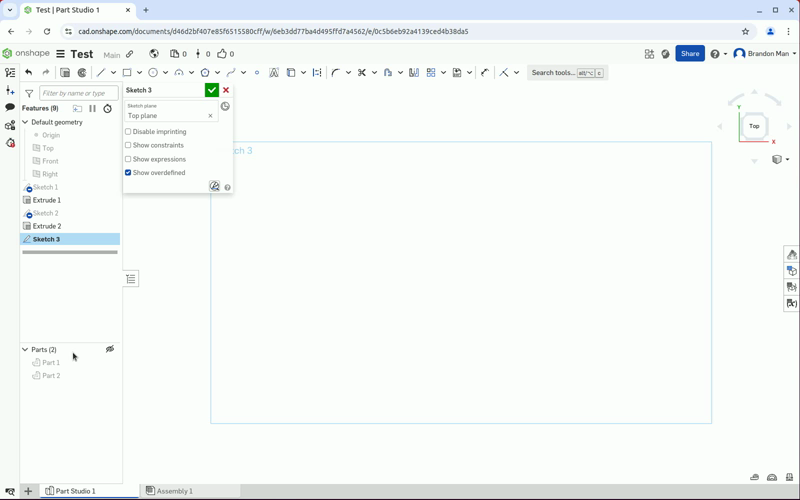
key_down(shift)
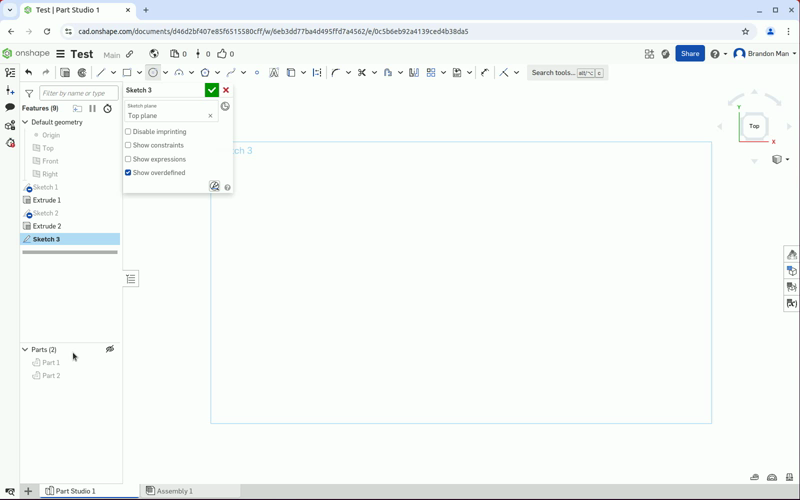
mouse_move(460, 282)
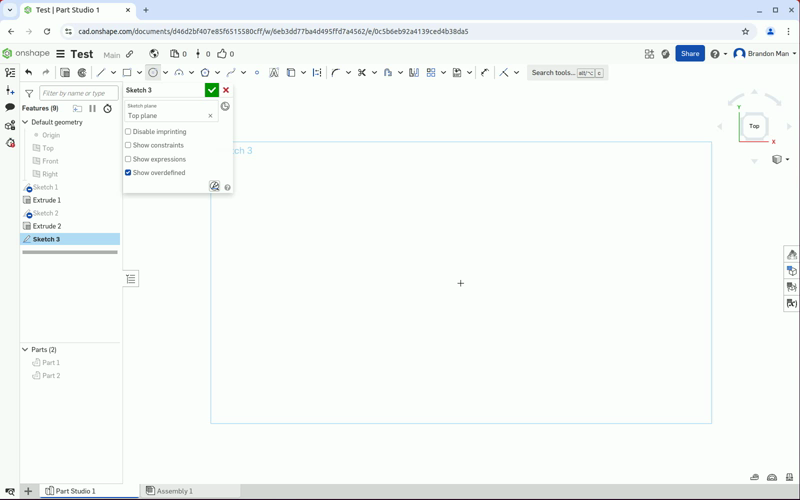
click(460, 282)
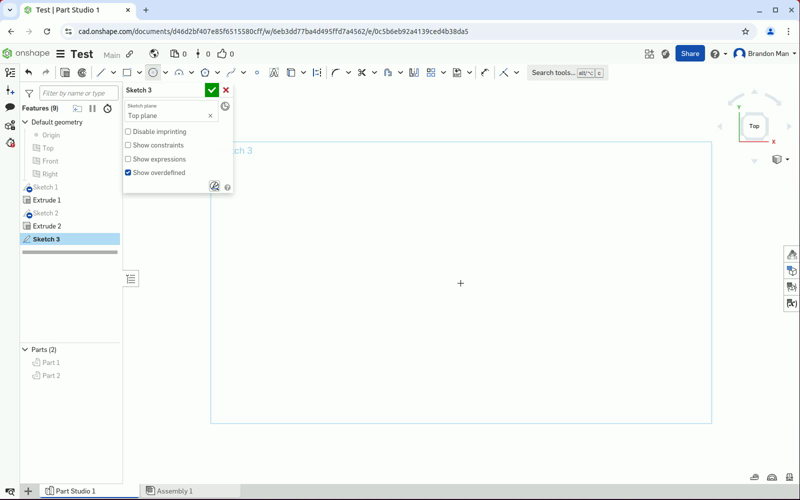
key_up(shift)
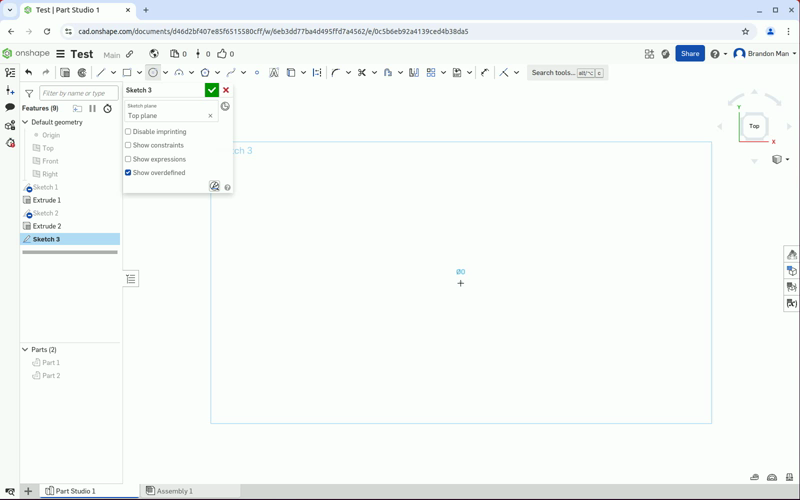
mouse_move(562, 282)
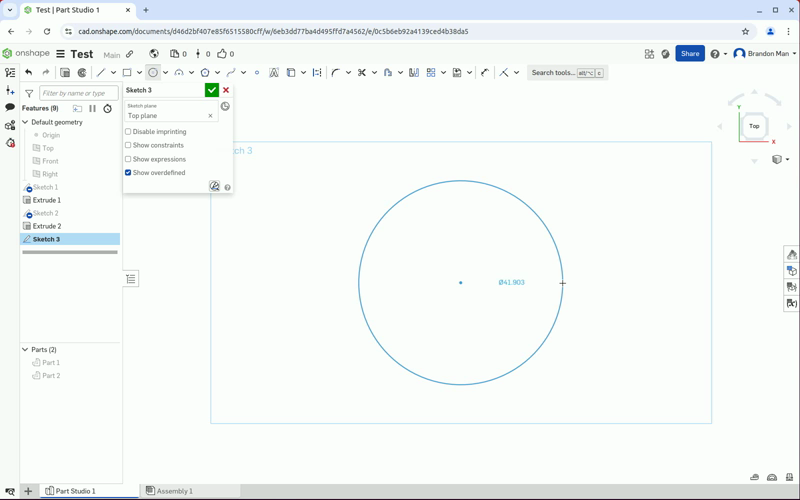
click(562, 282)
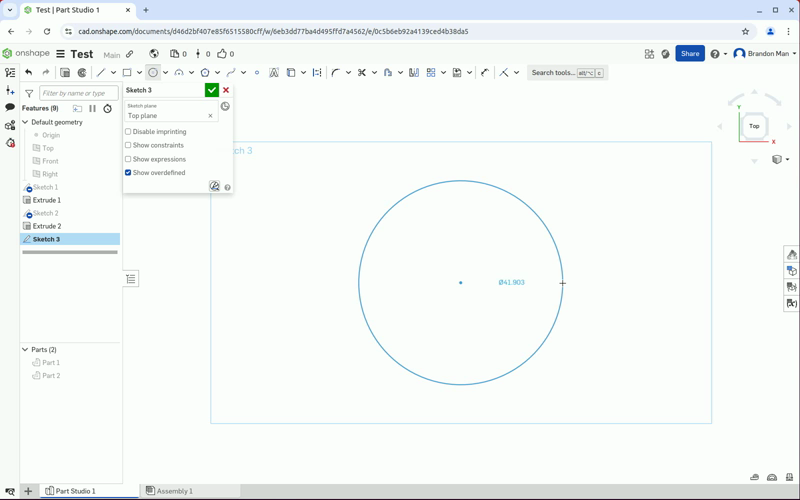
key(esc)
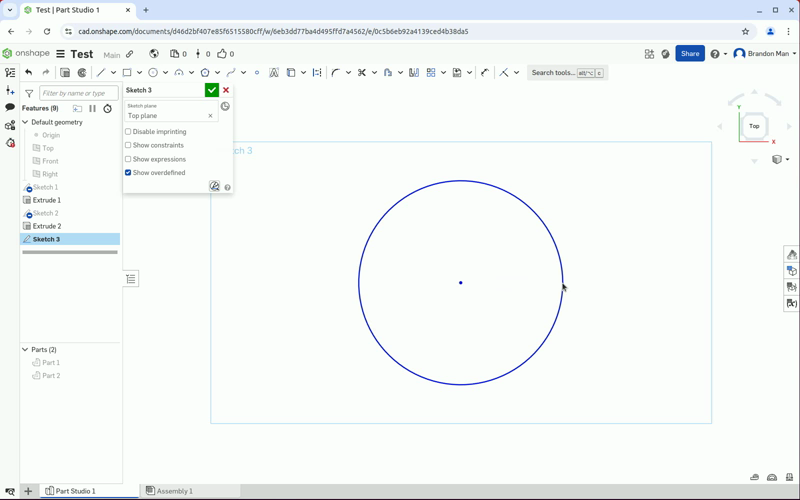
key(c)
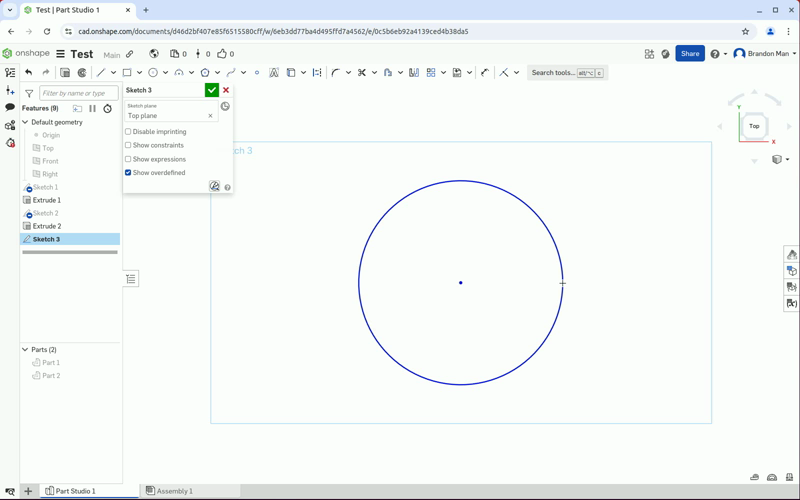
key_down(shift)
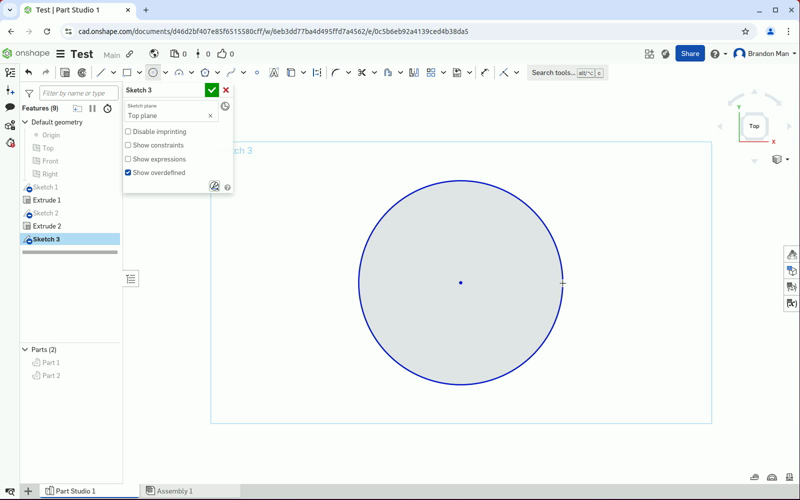
mouse_move(460, 282)
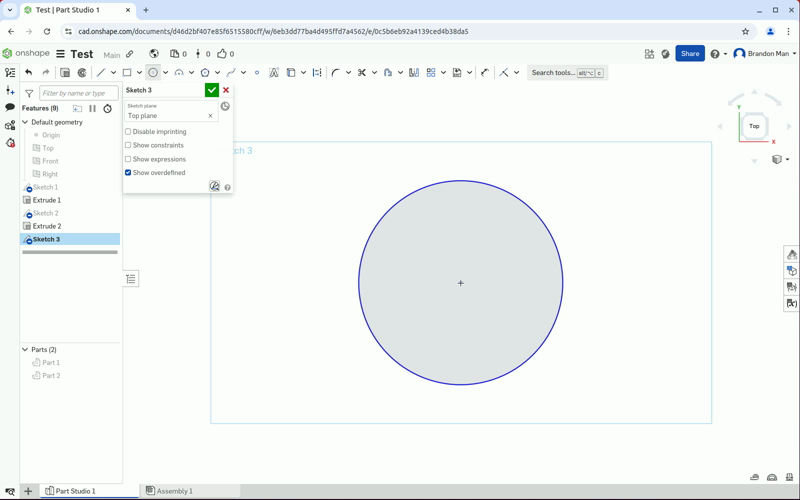
click(460, 282)
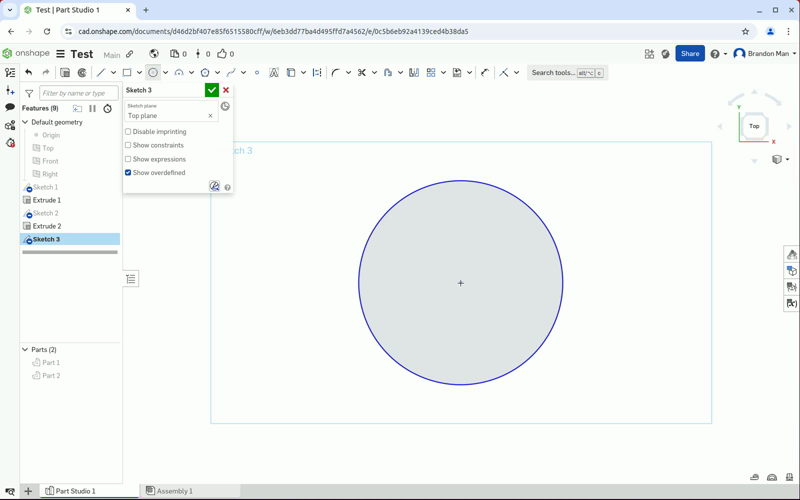
key_up(shift)
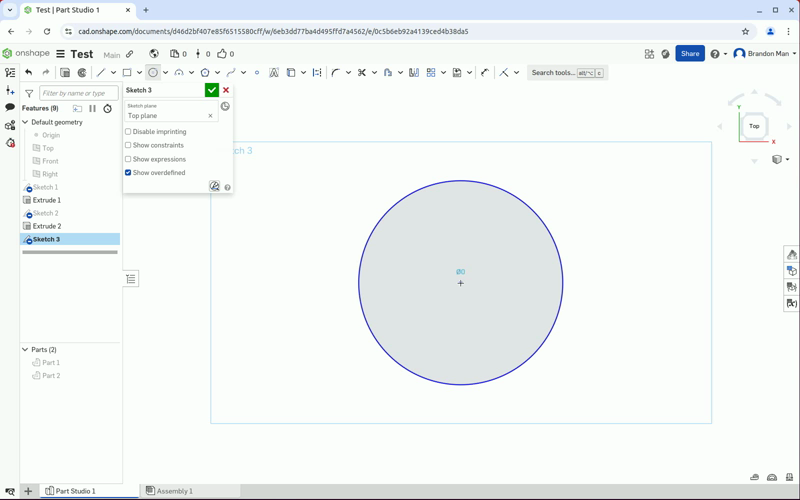
mouse_move(498, 282)
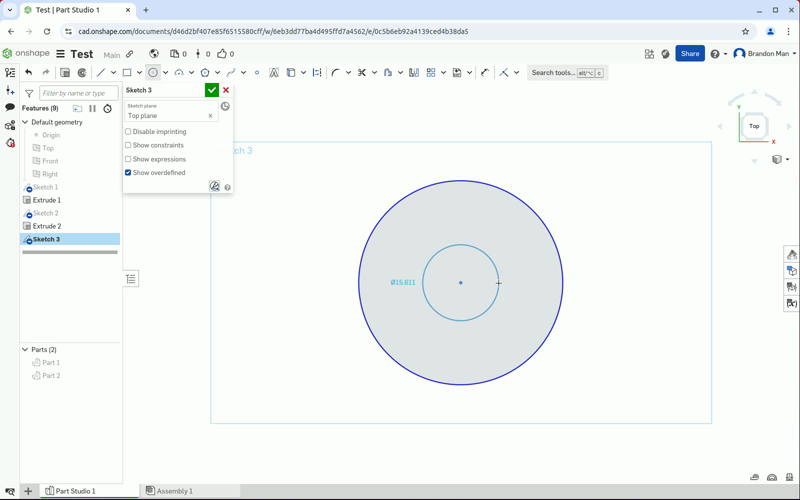
click(498, 282)
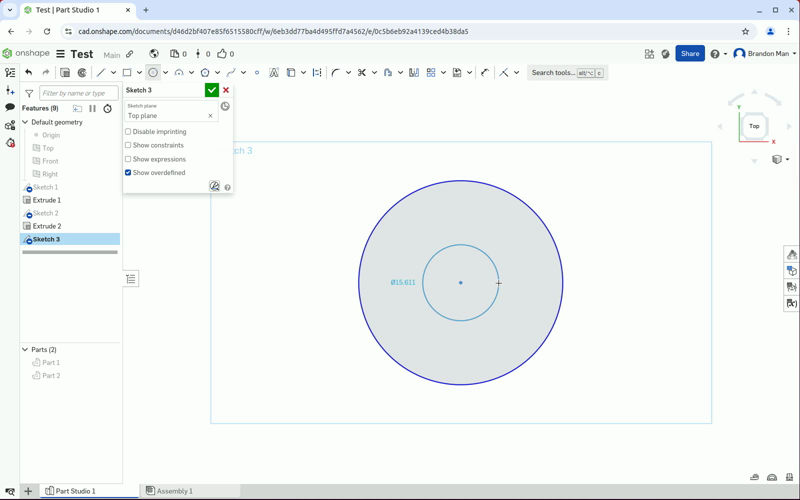
key(esc)
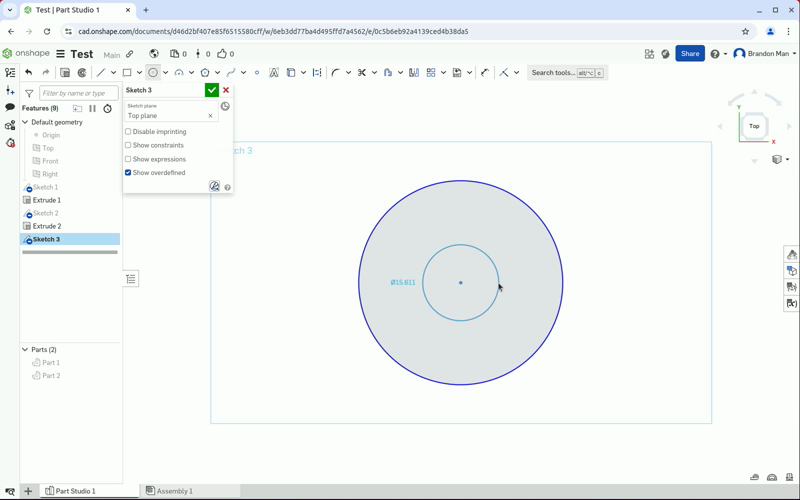
mouse_move(495, 347)
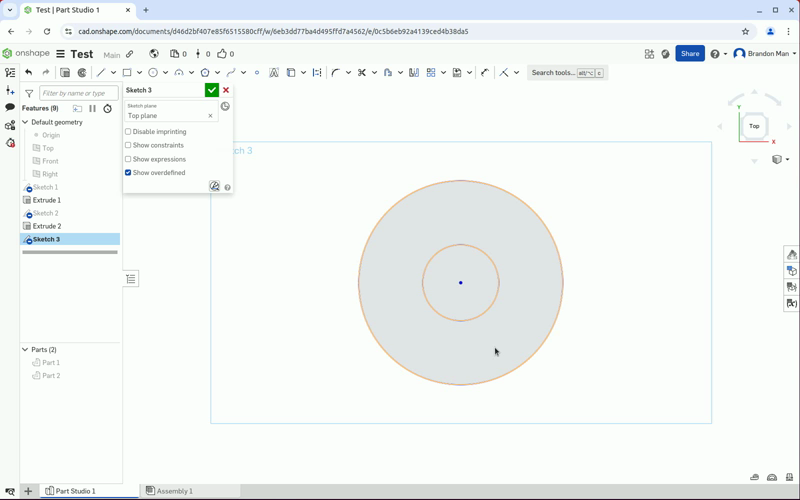
click(495, 347)
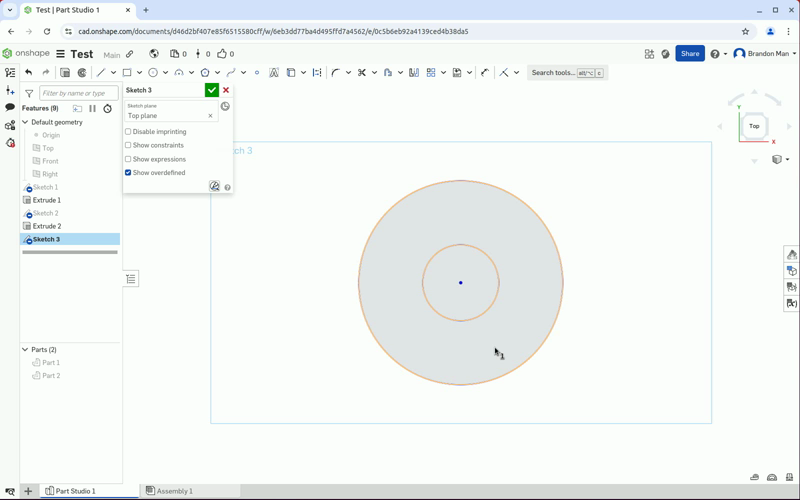
mouse_move(73, 352)
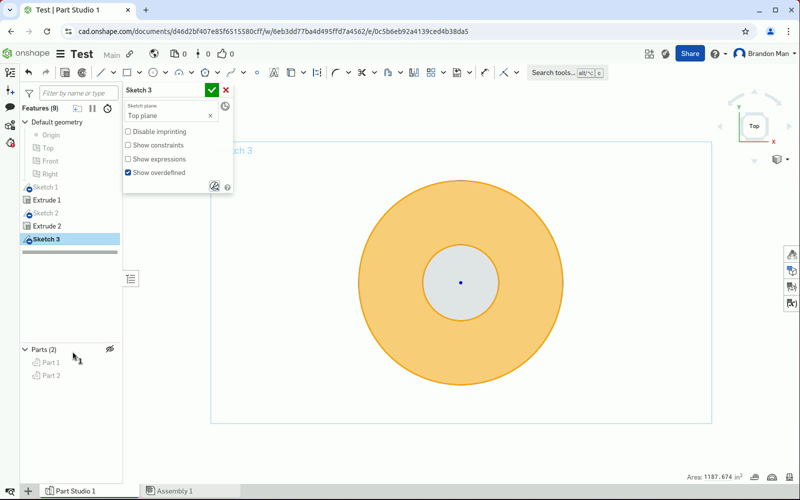
key(shift+y)
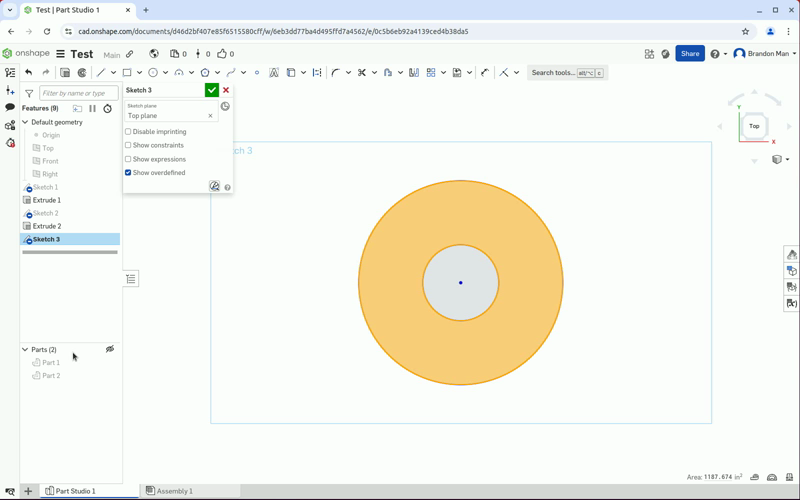
key(shift+e)
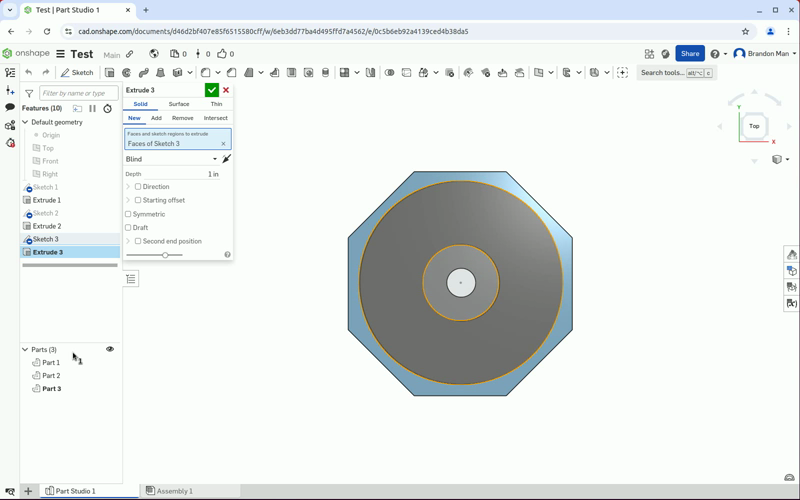
mouse_move(143, 106)
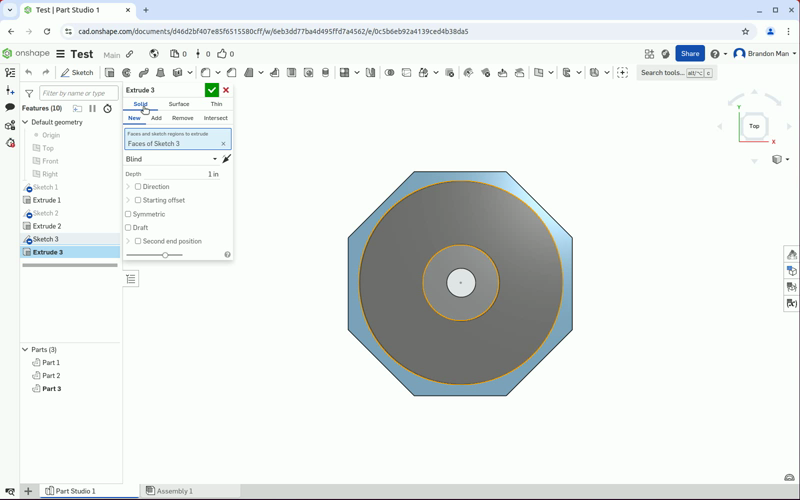
click(143, 106)
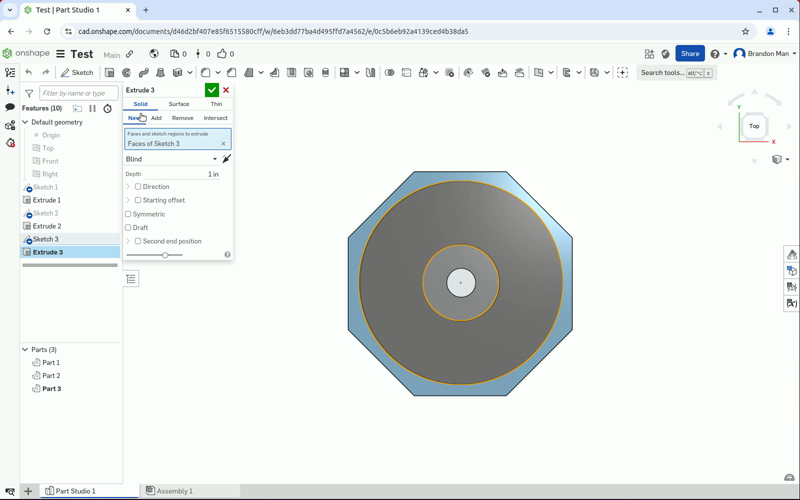
mouse_move(137, 120)
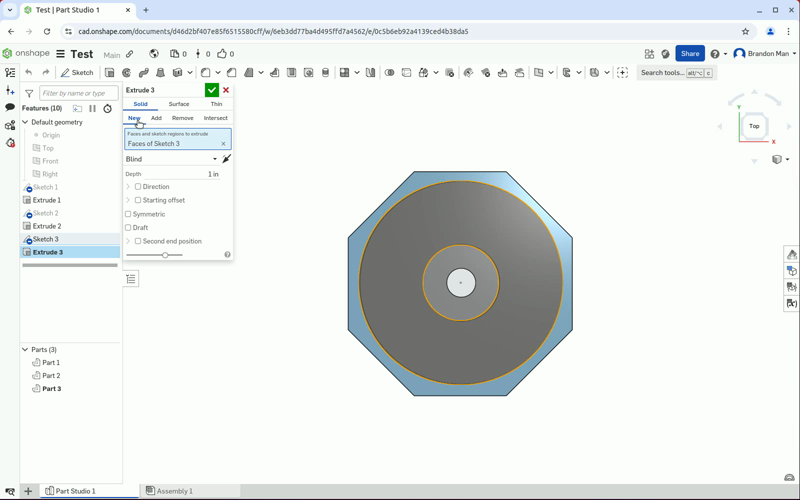
click(137, 120)
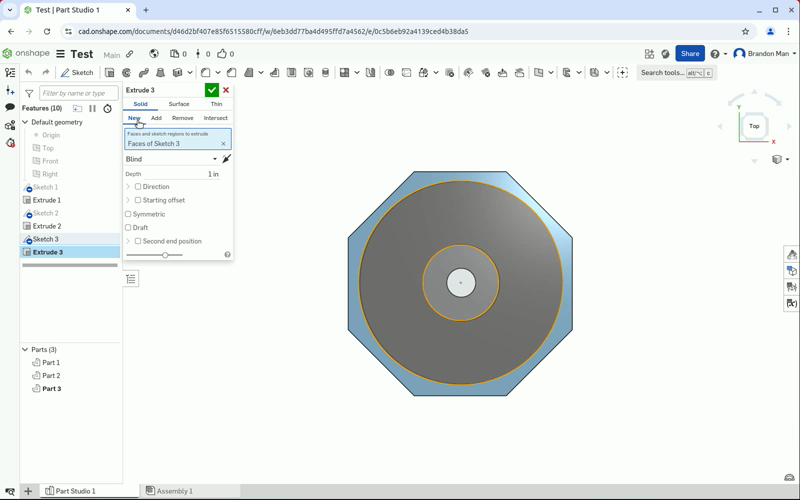
key(tab, 4)
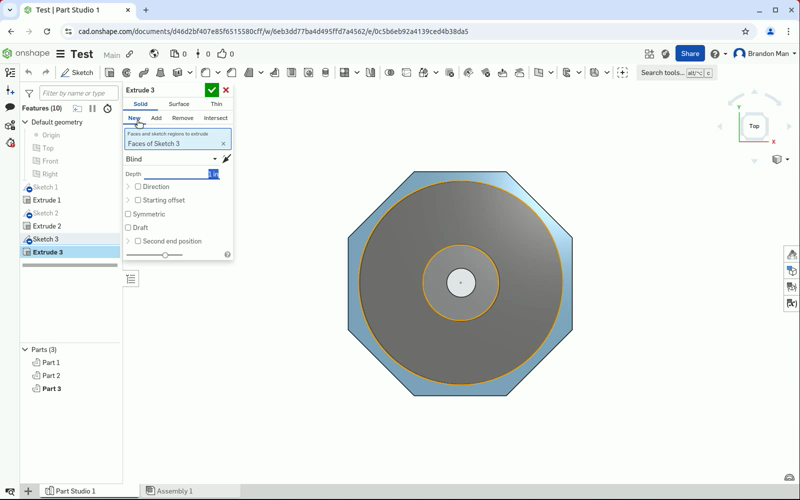
text(1.926)
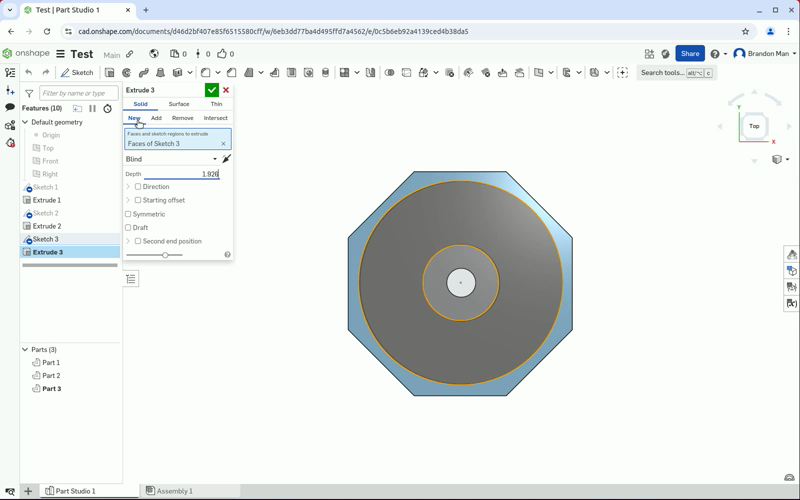
key(enter)
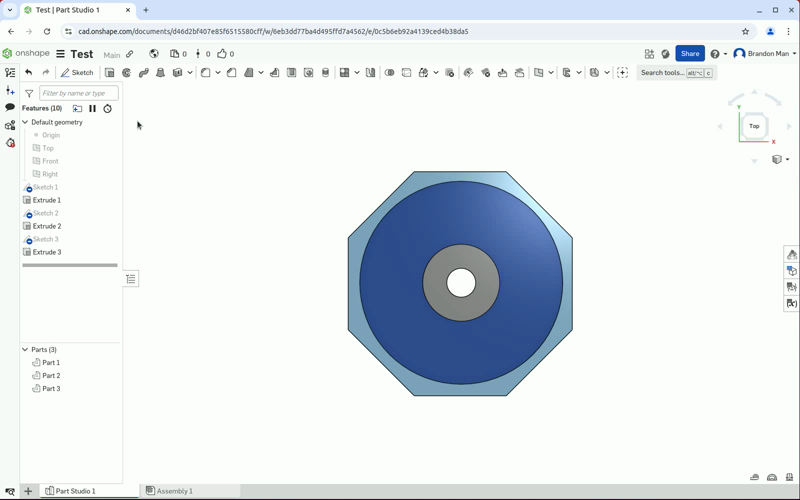
key(shift+h)
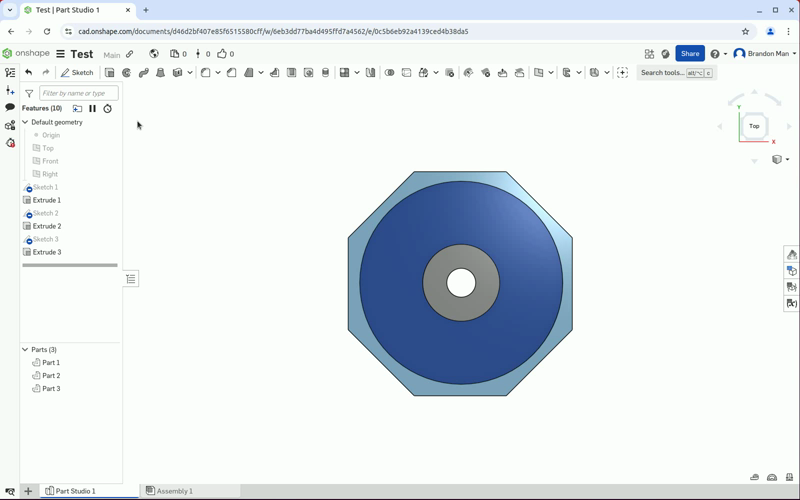
key(shift+h)
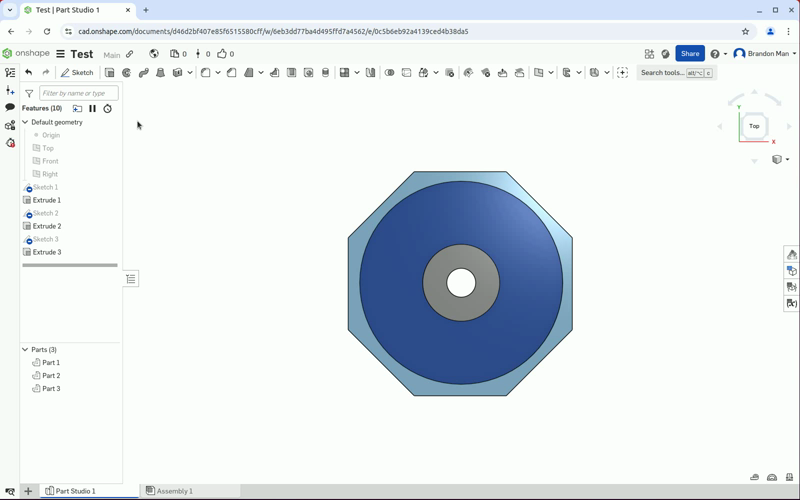
key(shift+7)
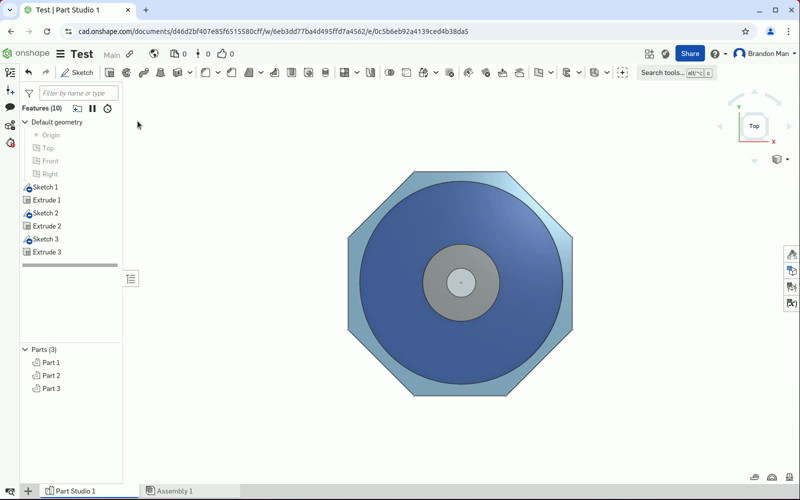
key(up, 3)
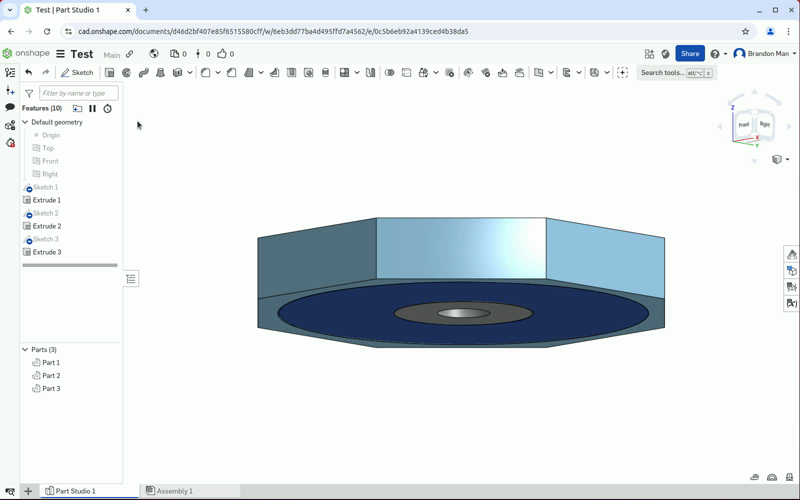
key(left, 3)
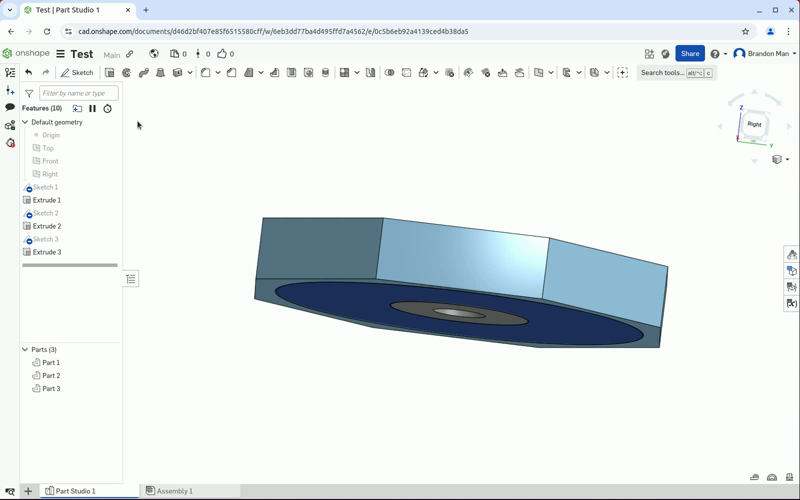
key(right, 3)
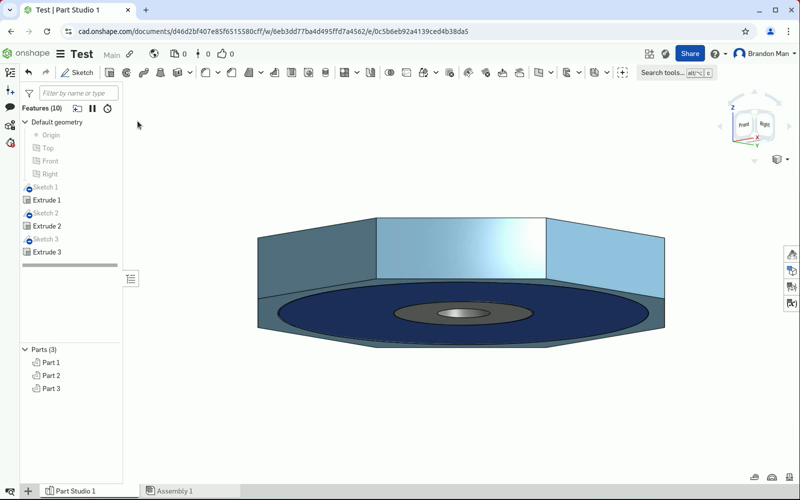
key(down, 3)
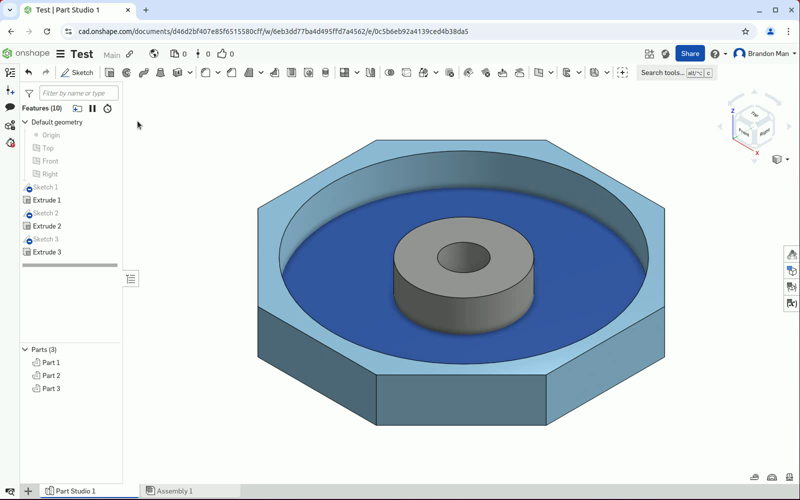
mouse_move(73, 189)
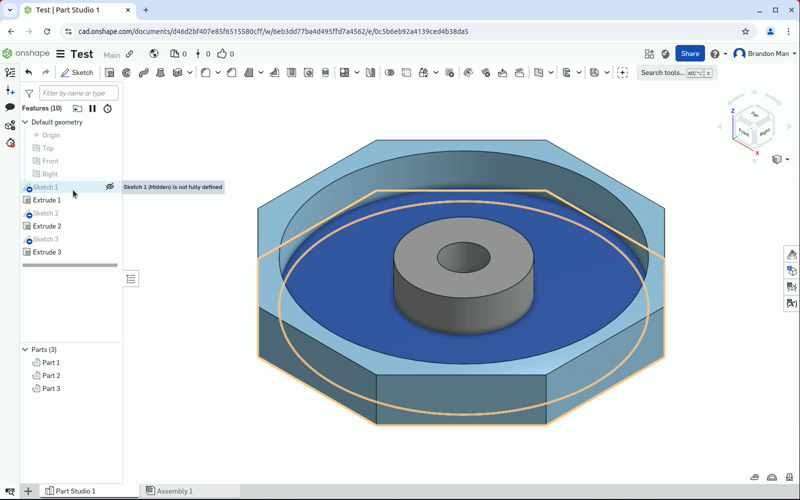
click(73, 189)